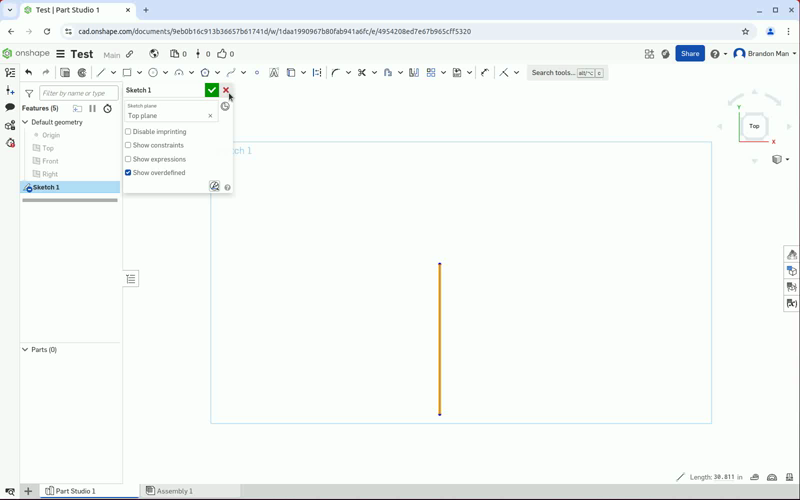
key(shift+h)
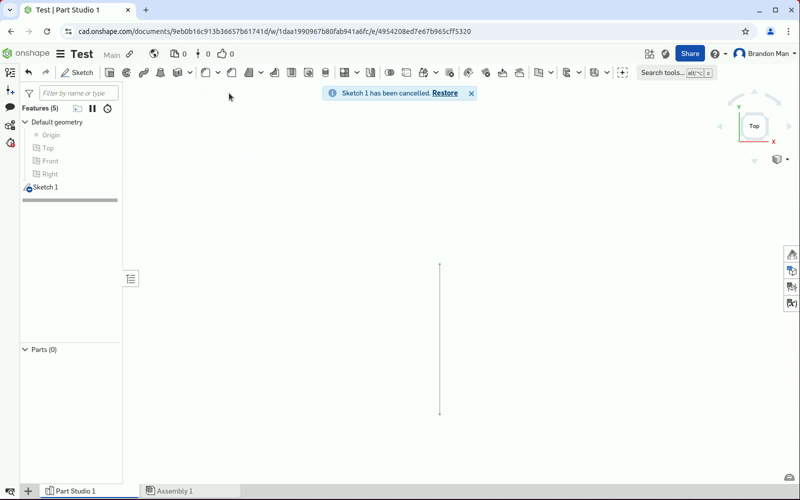
key(shift+s)
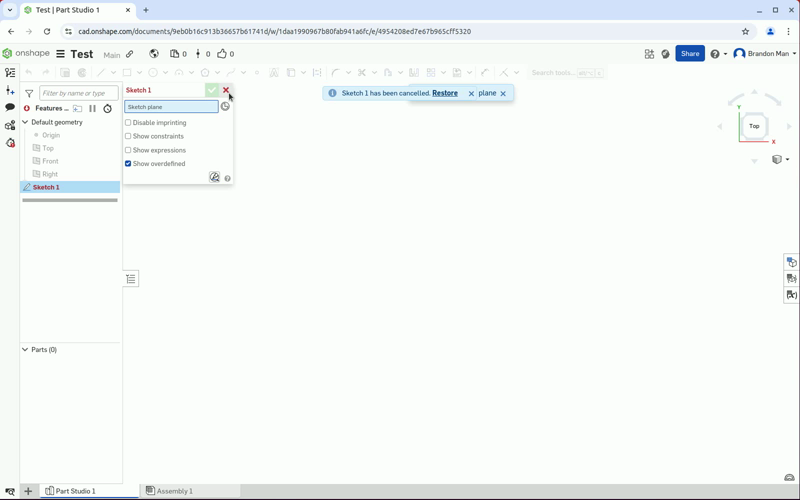
mouse_move(73, 150)
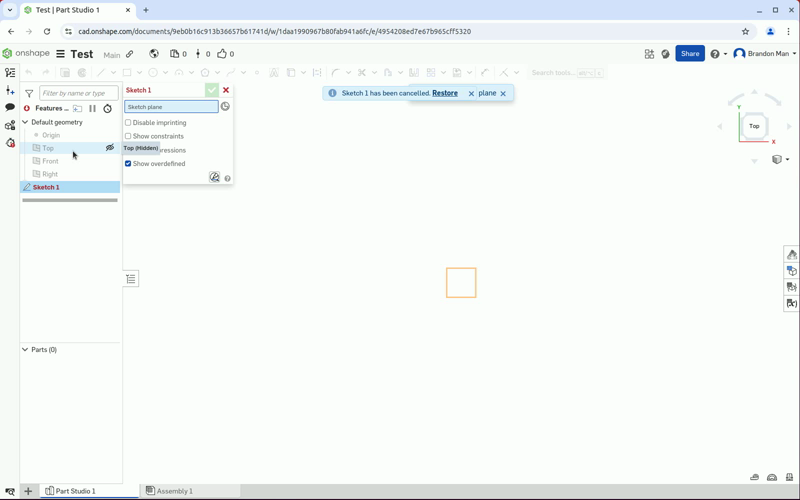
click(73, 150)
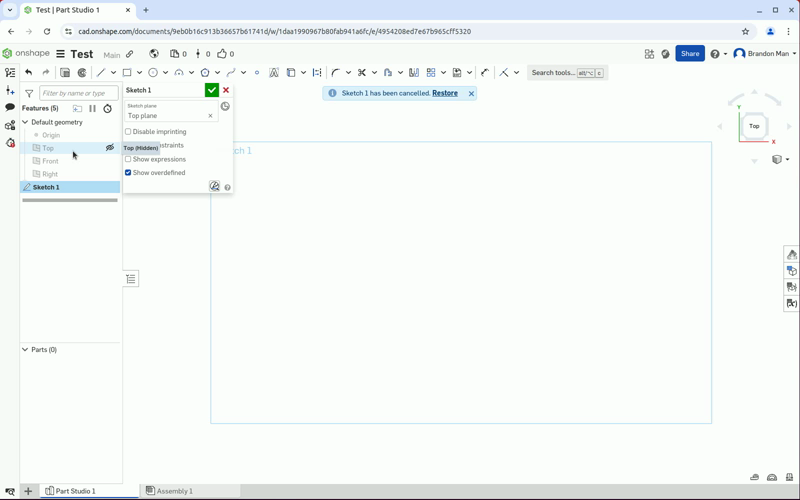
mouse_move(73, 352)
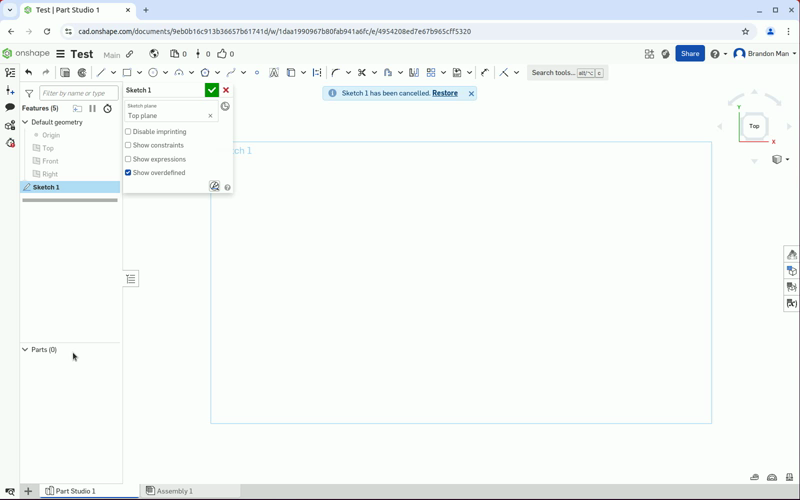
key(y)
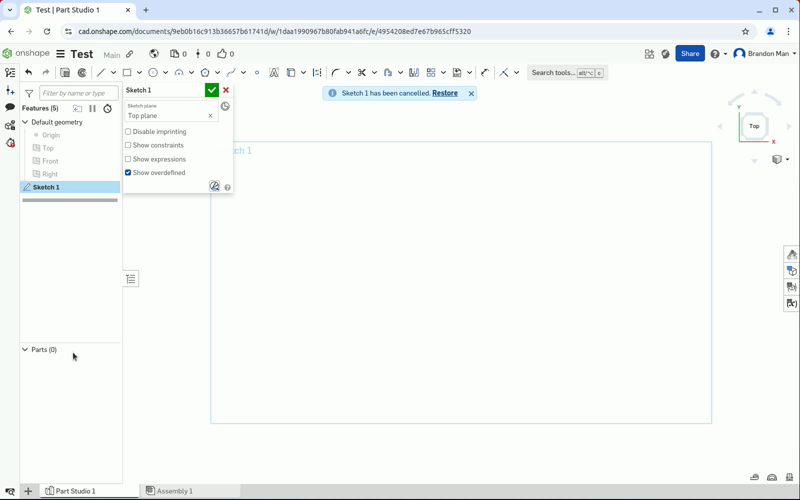
key(l)
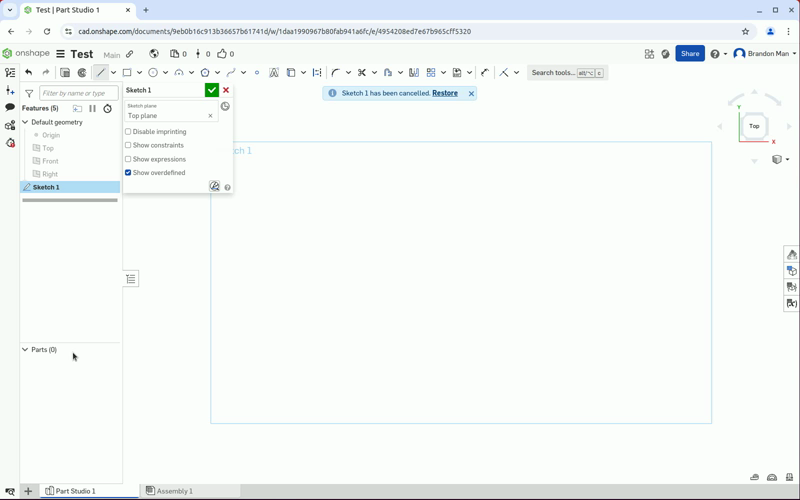
key_down(shift)
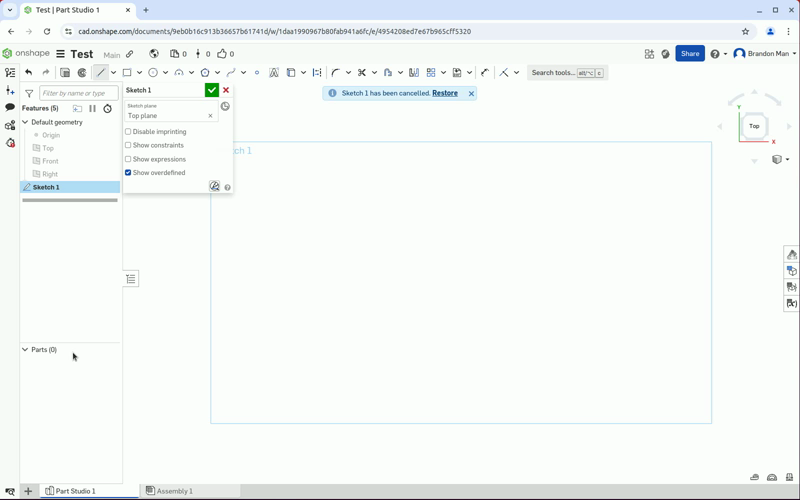
mouse_move(348, 294)
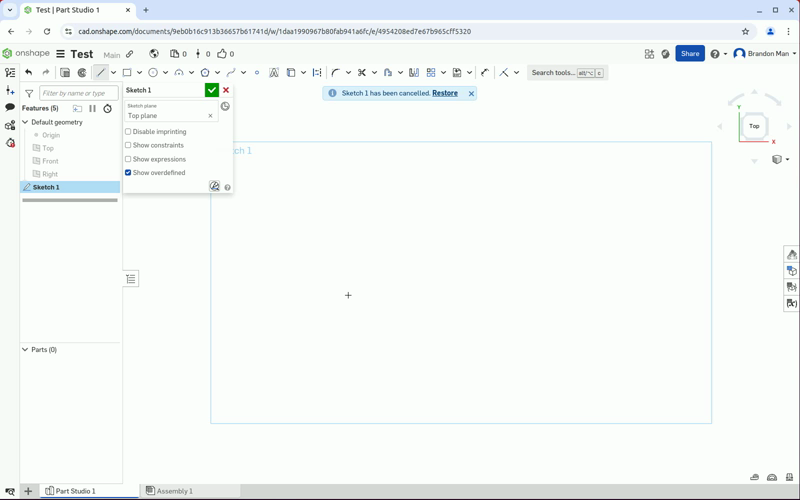
click(348, 294)
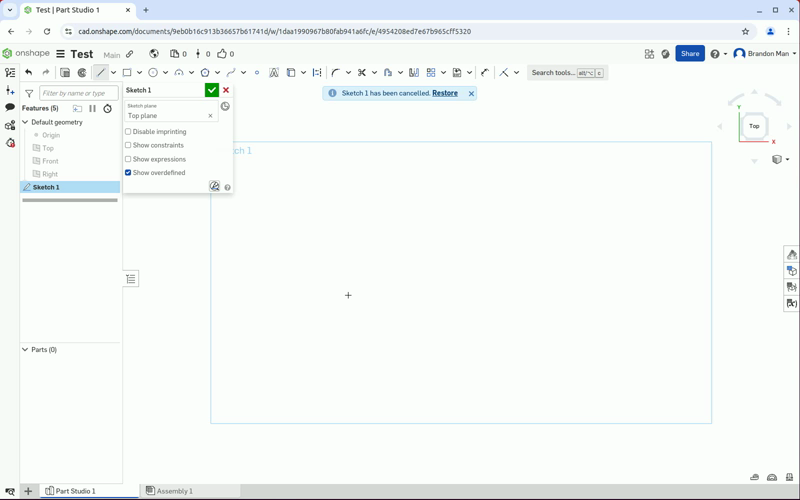
key_up(shift)
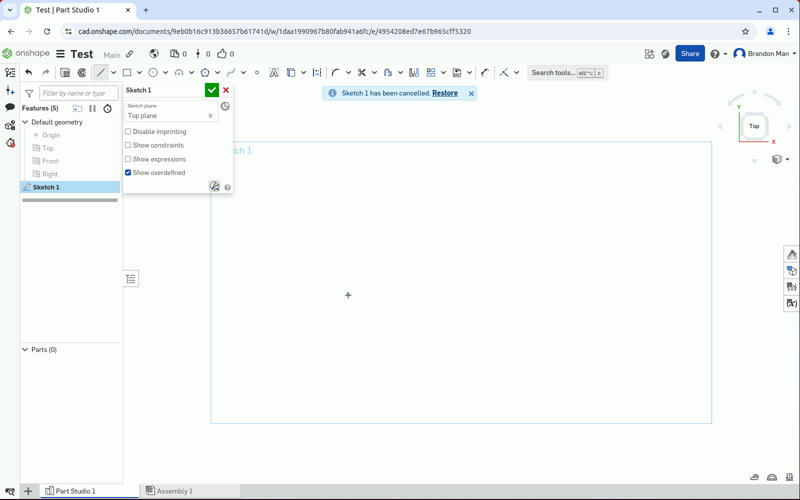
key_down(shift)
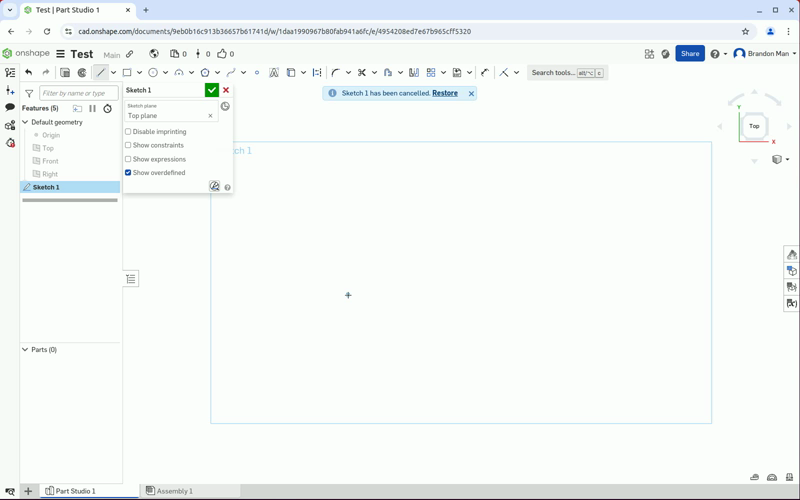
mouse_move(572, 294)
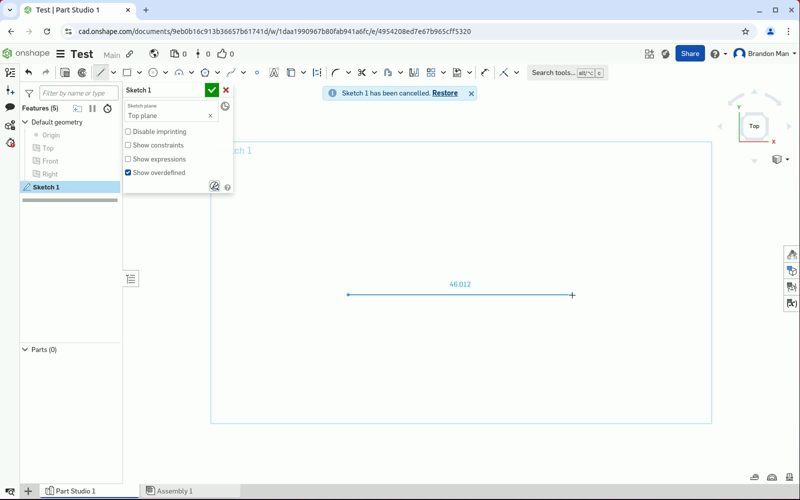
click(572, 294)
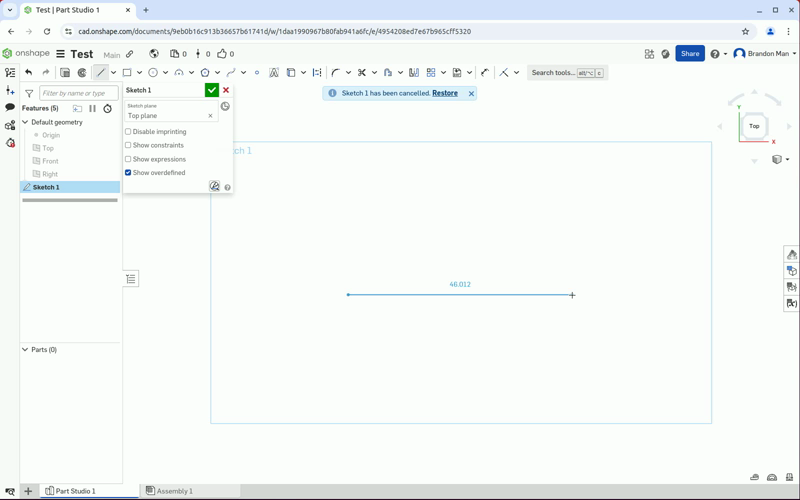
key_up(shift)
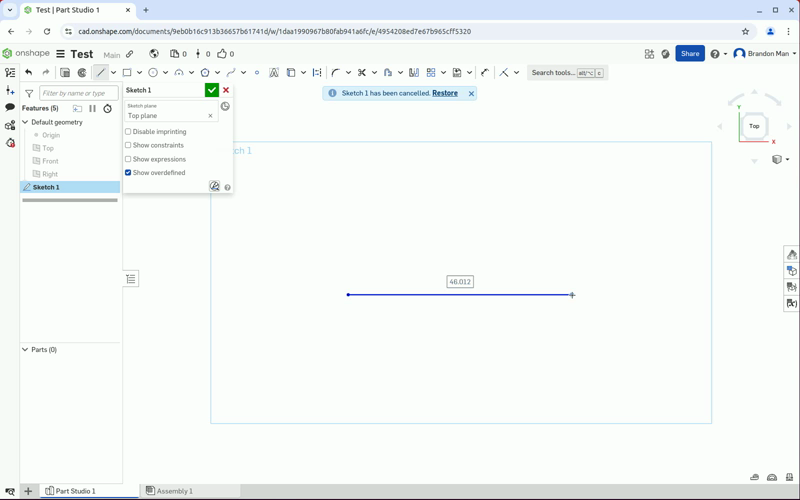
key_down(shift)
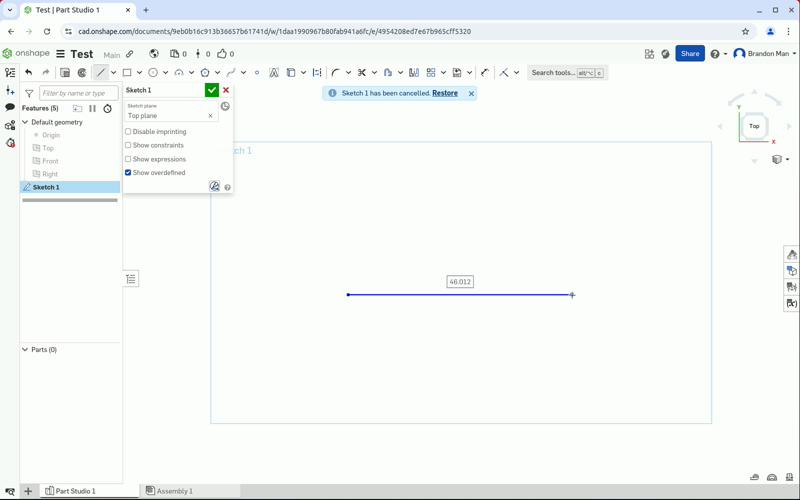
mouse_move(589, 294)
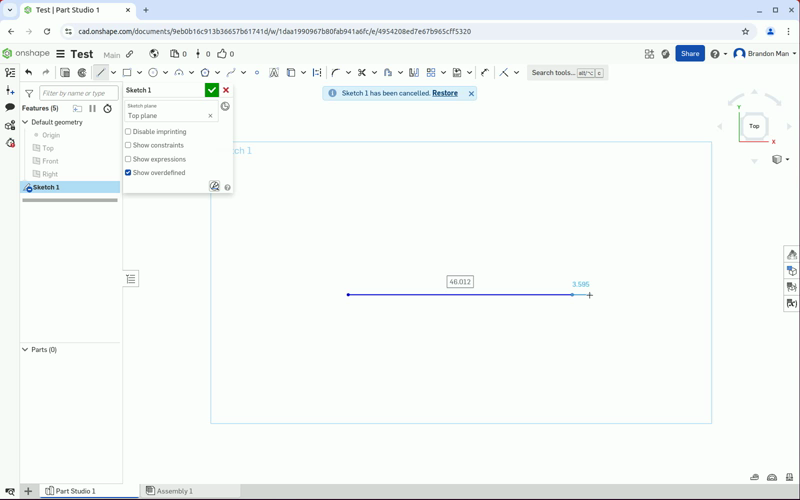
mouse_move(572, 270)
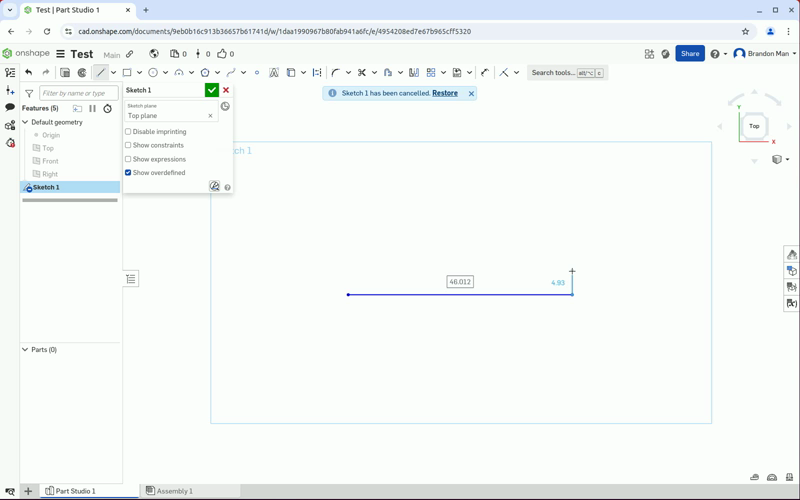
click(572, 270)
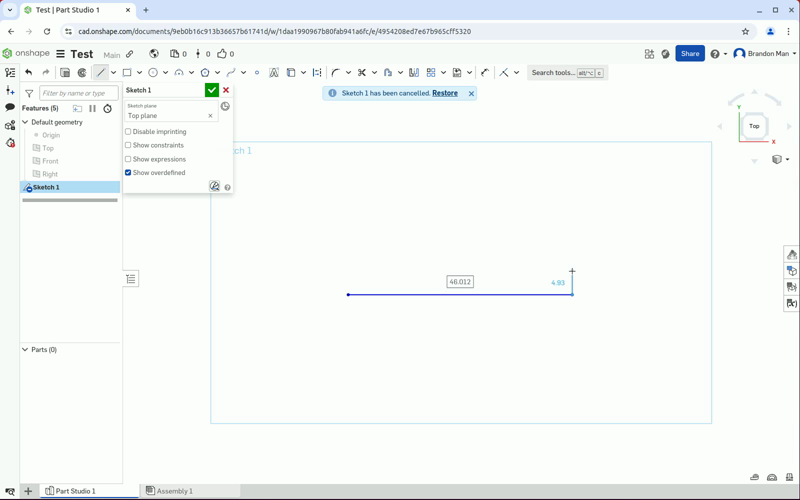
key_up(shift)
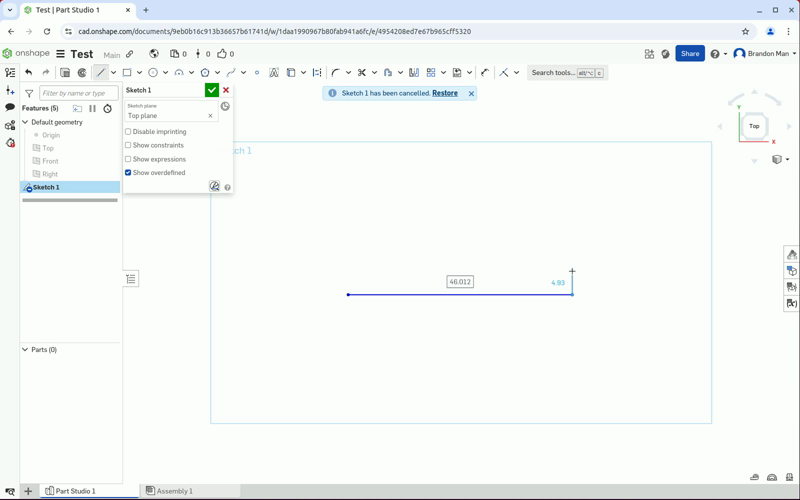
key_down(shift)
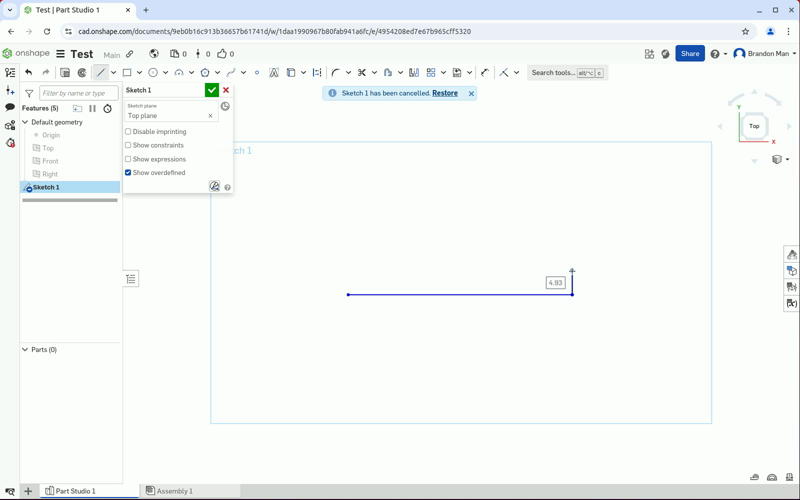
mouse_move(348, 270)
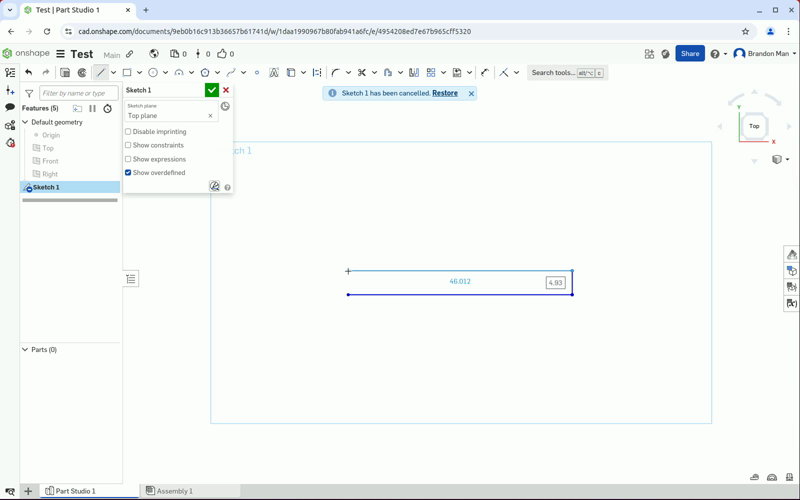
click(348, 270)
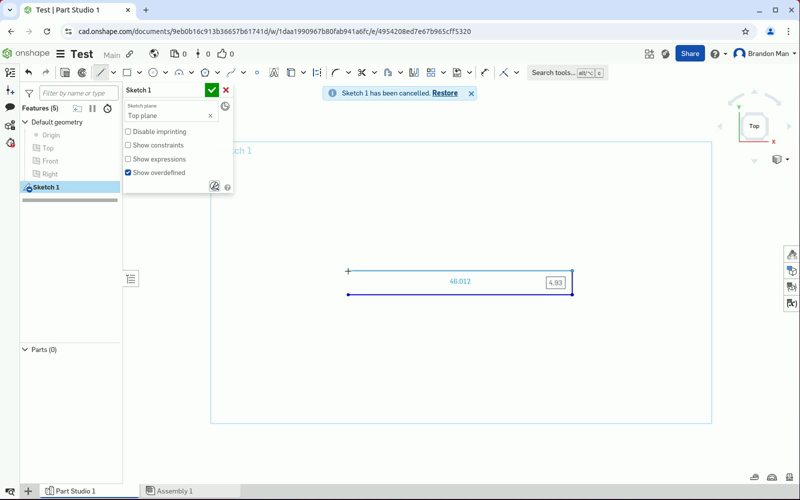
key_up(shift)
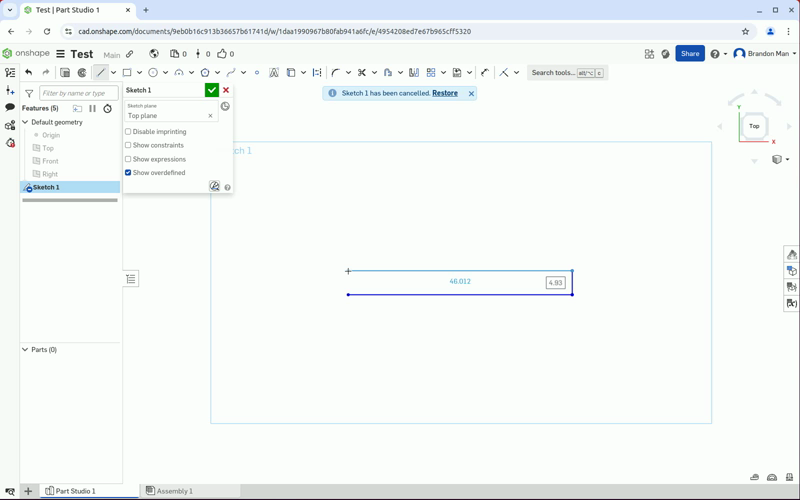
mouse_move(378, 270)
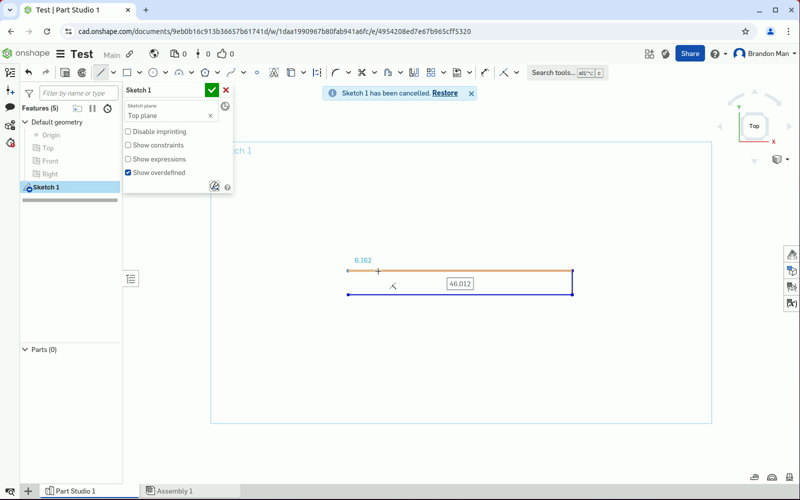
key_down(shift)
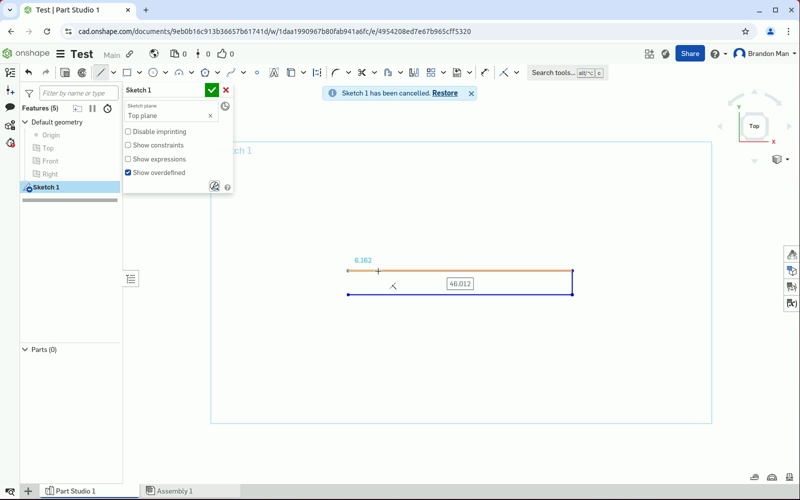
mouse_move(348, 294)
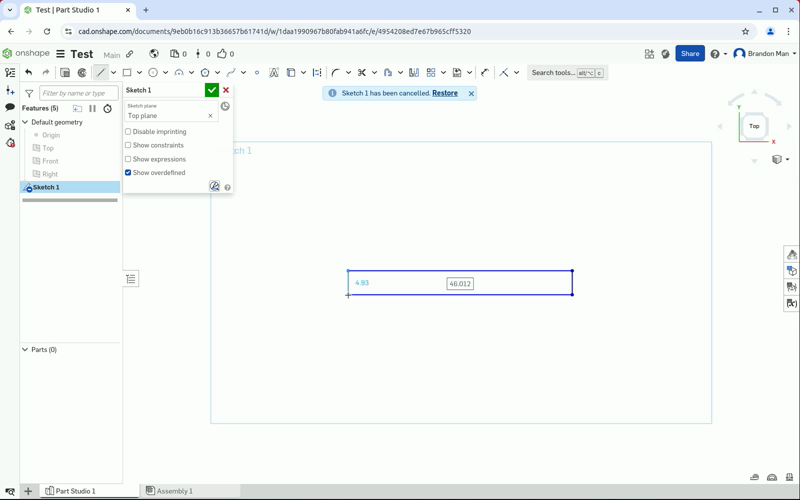
key_up(shift)
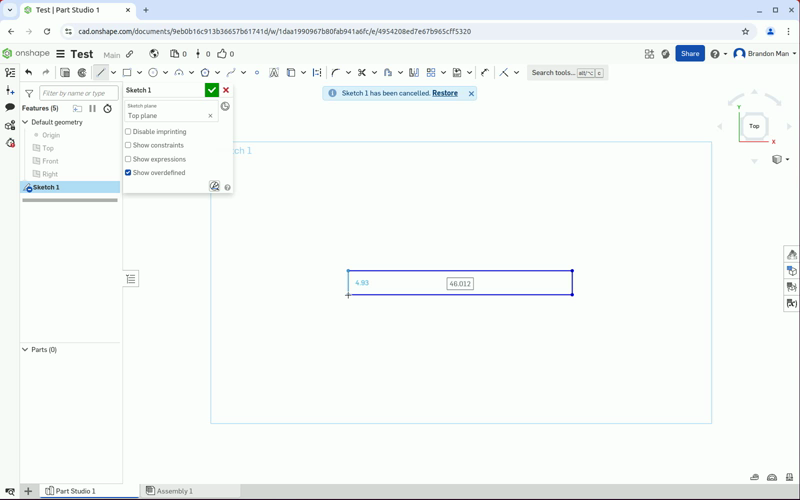
click(348, 294)
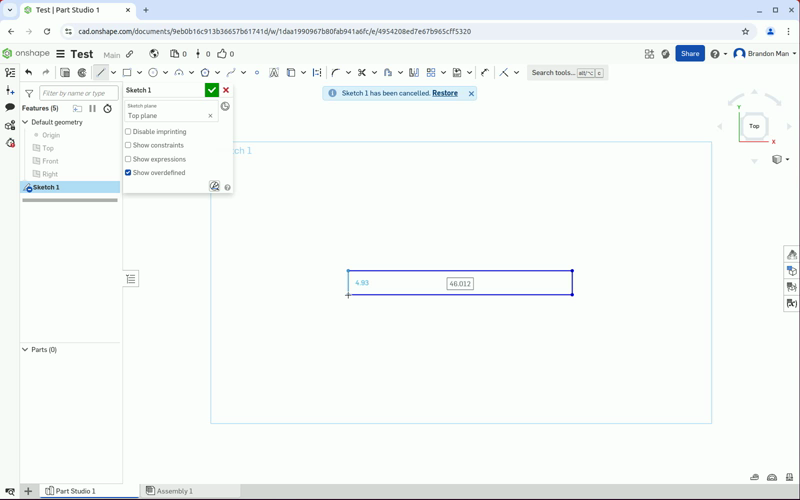
key(esc)
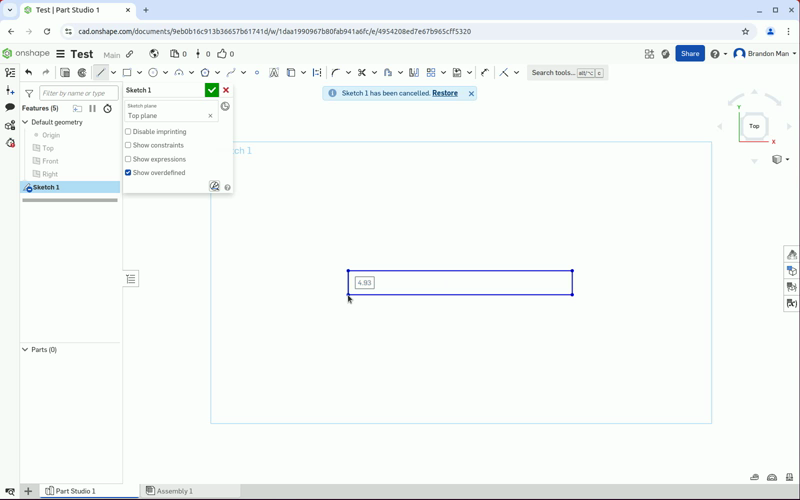
mouse_move(493, 286)
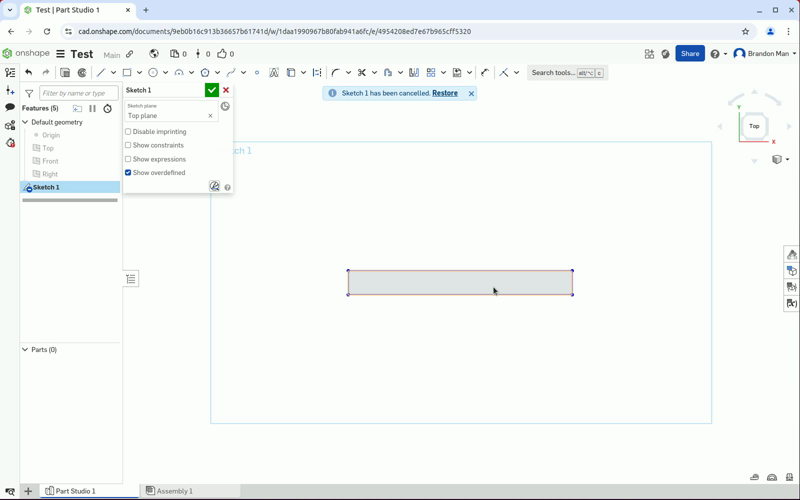
click(493, 286)
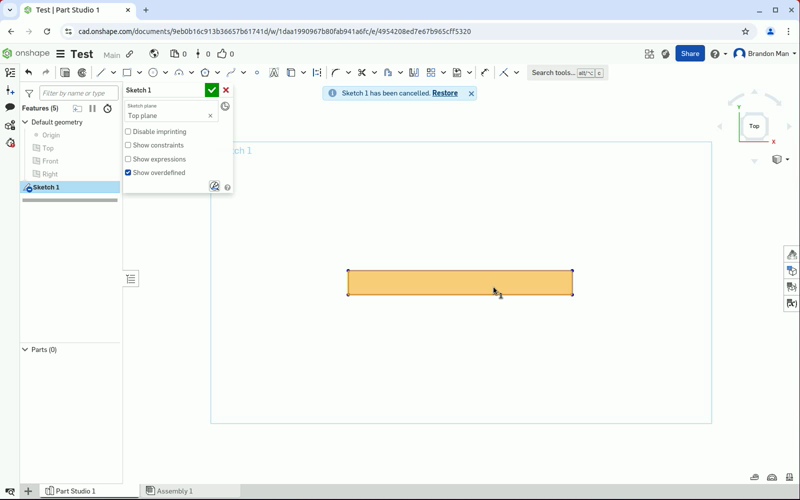
mouse_move(73, 352)
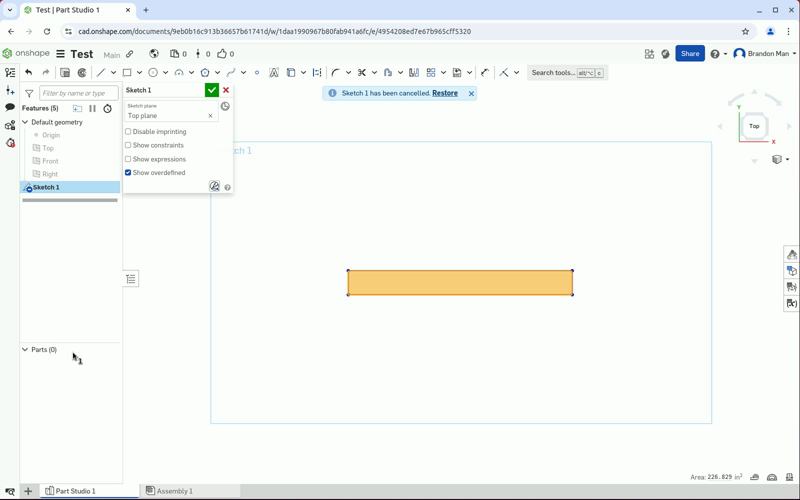
key(shift+y)
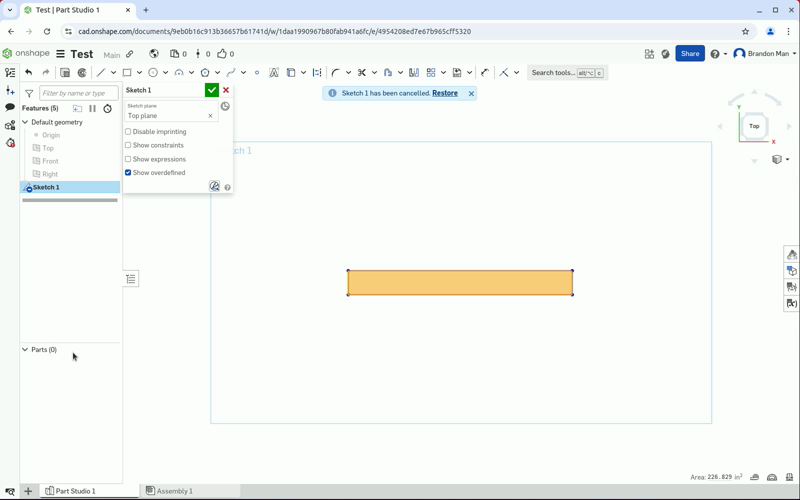
key(shift+e)
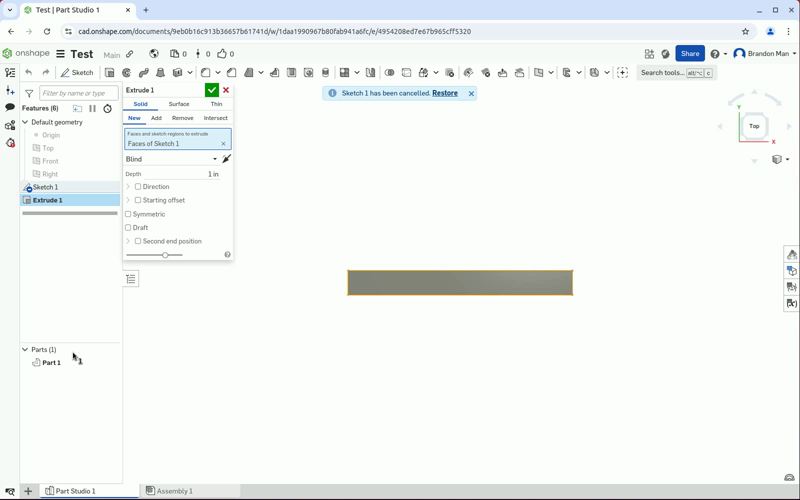
mouse_move(143, 106)
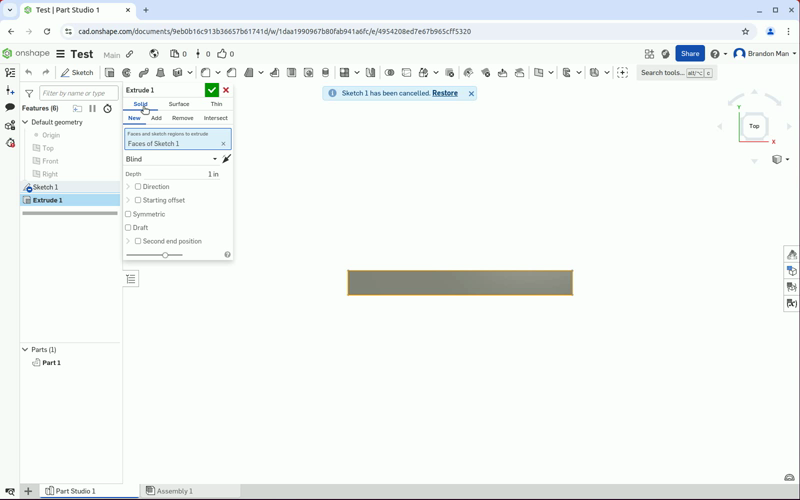
click(143, 106)
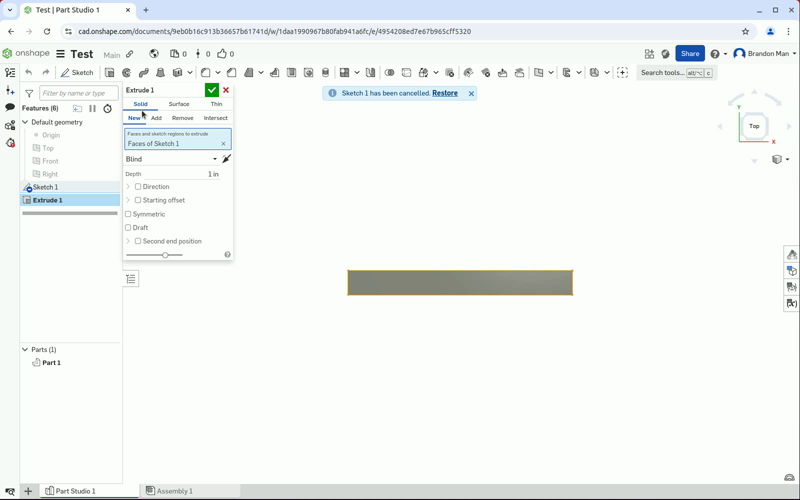
mouse_move(137, 120)
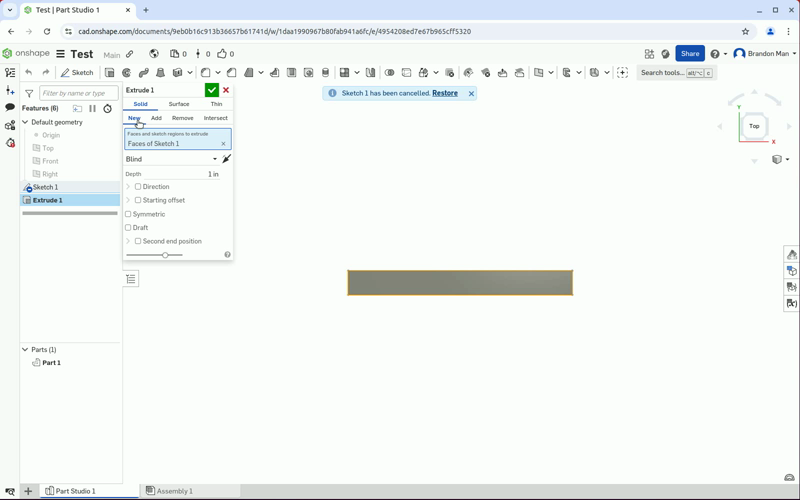
click(137, 120)
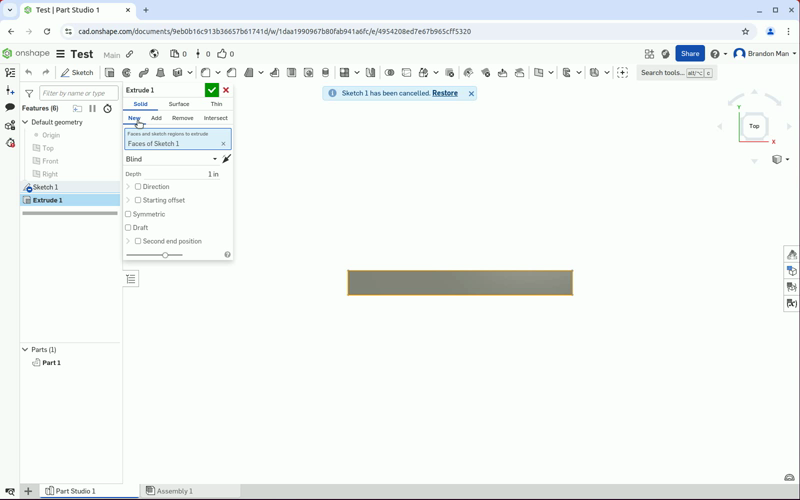
key(tab, 4)
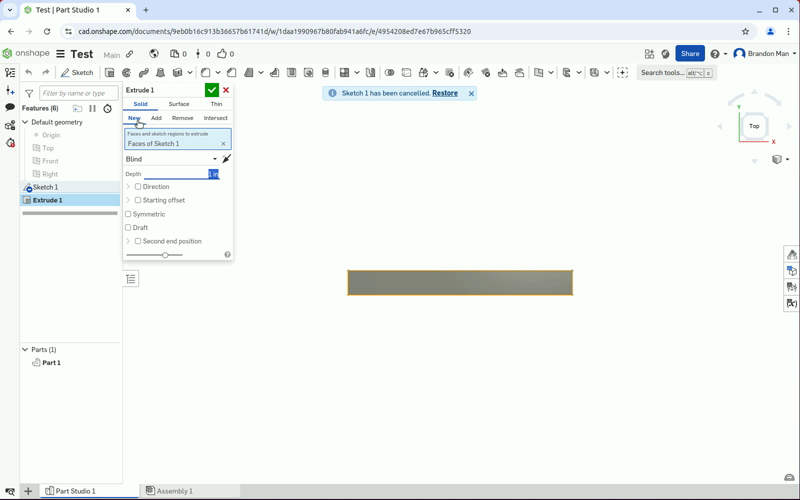
text(2.407)
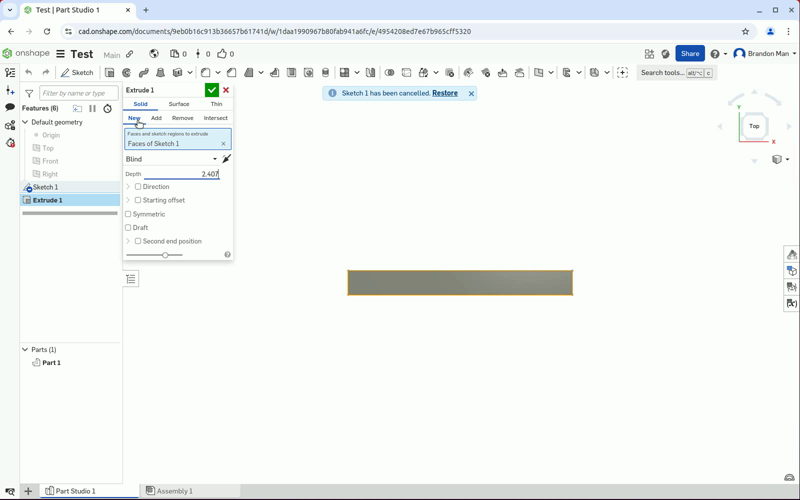
key(enter)
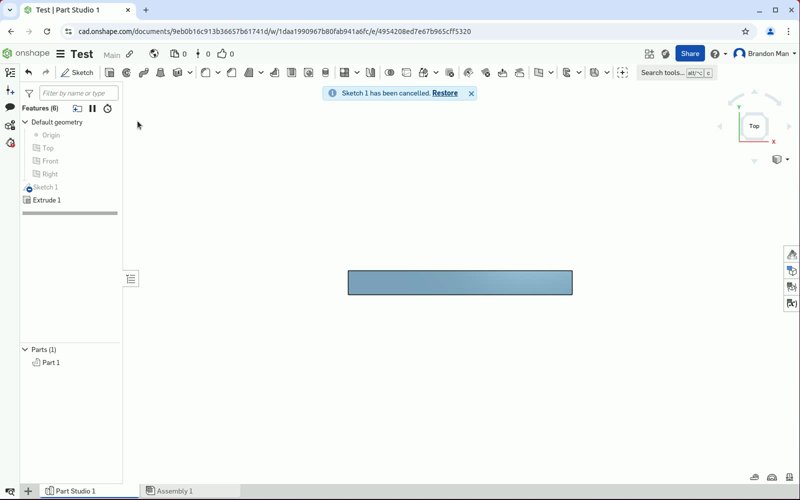
key(shift+h)
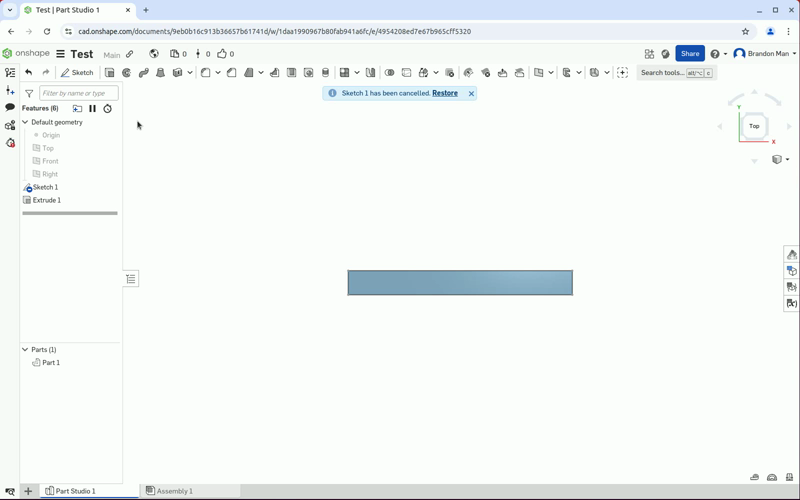
key(shift+h)
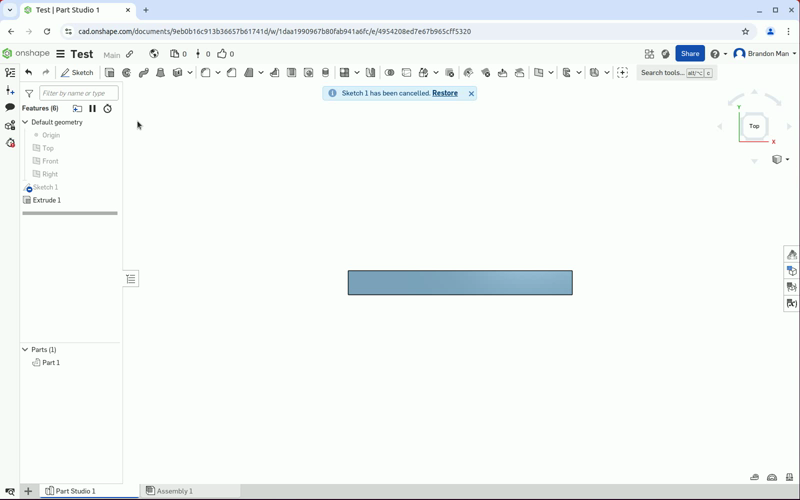
mouse_move(73, 189)
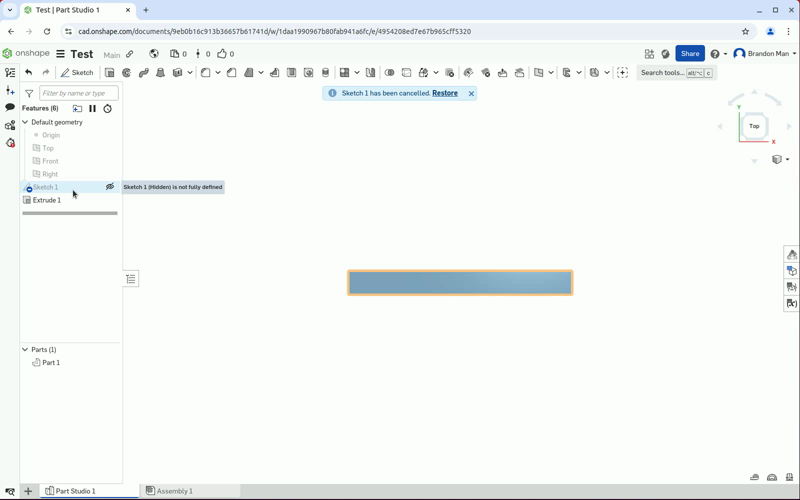
click(73, 189)
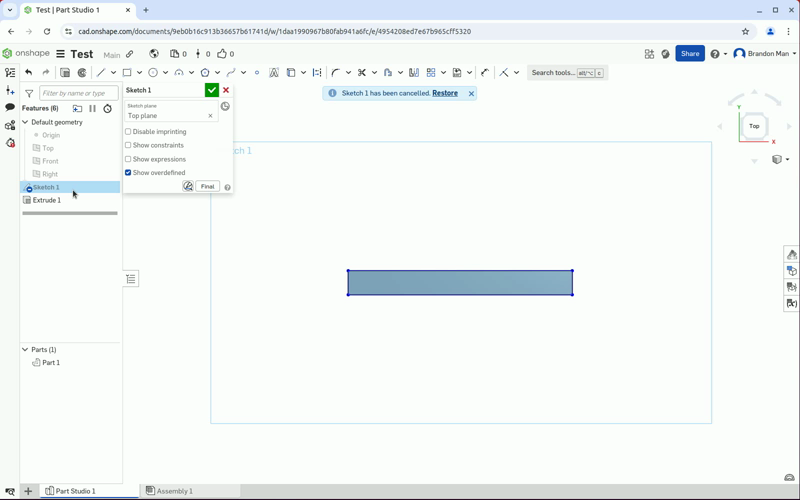
mouse_move(229, 92)
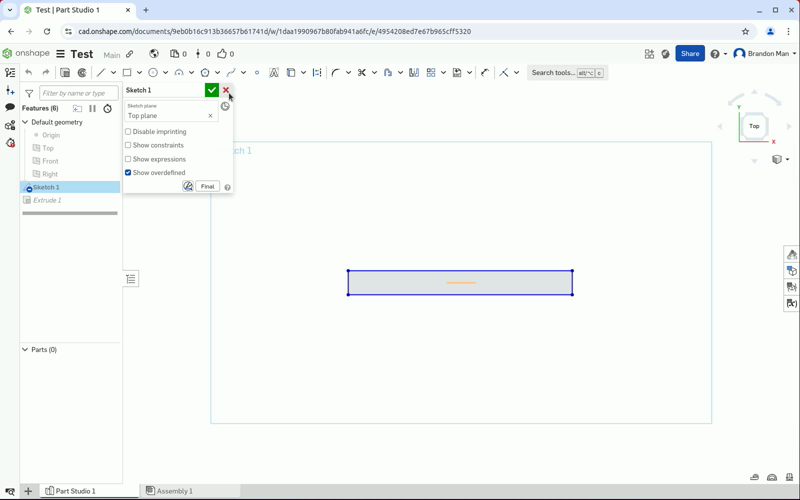
click(229, 92)
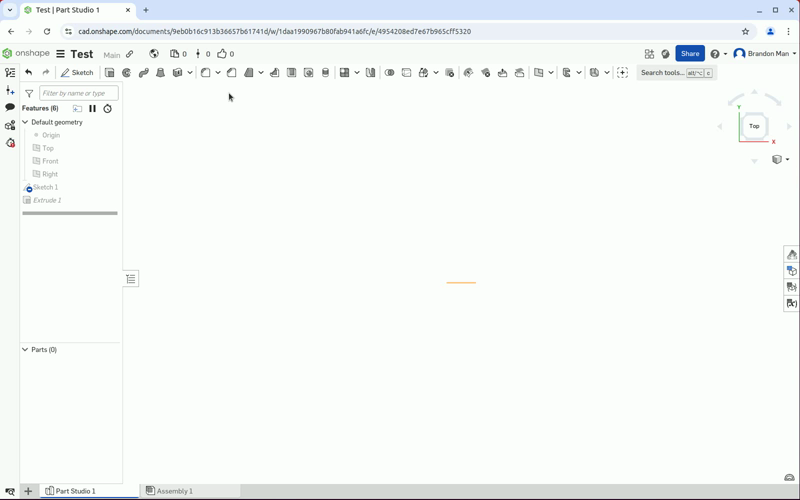
mouse_move(541, 75)
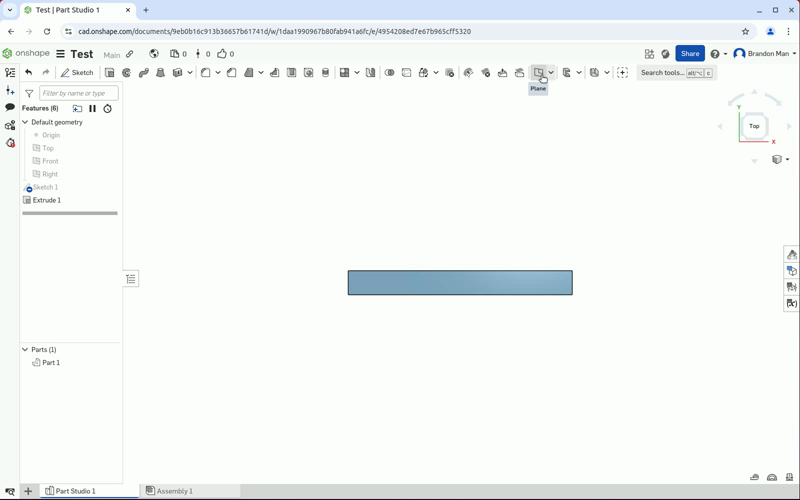
click(541, 75)
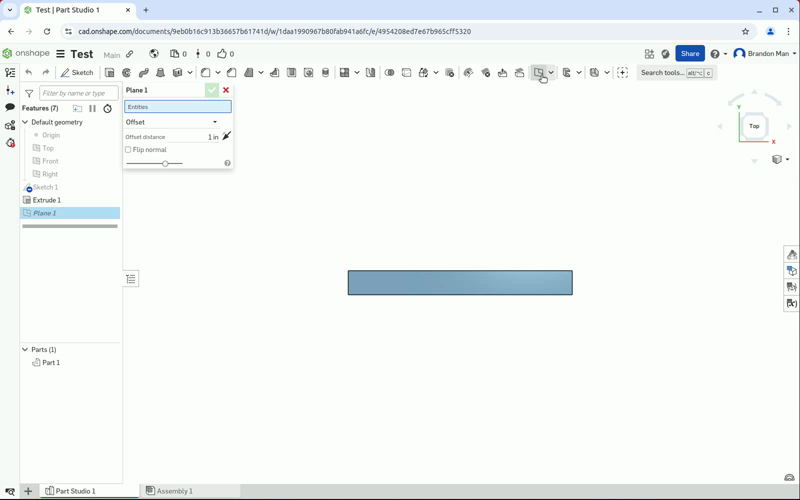
mouse_move(73, 150)
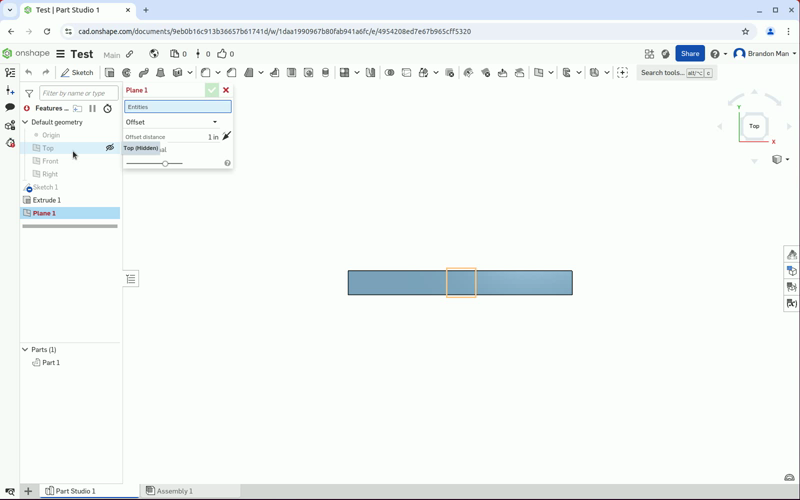
click(73, 150)
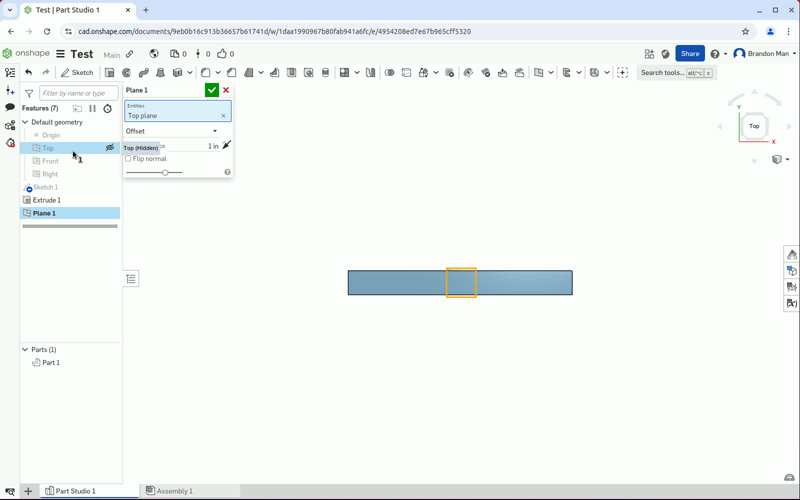
key(tab, 2)
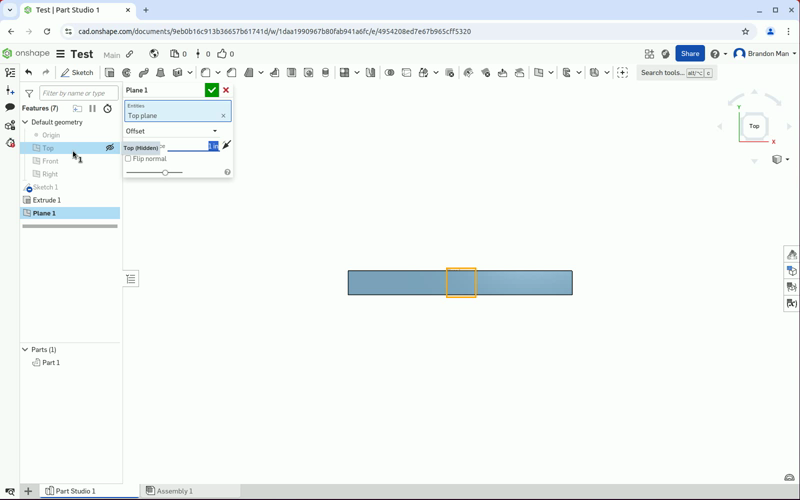
text(2.403)
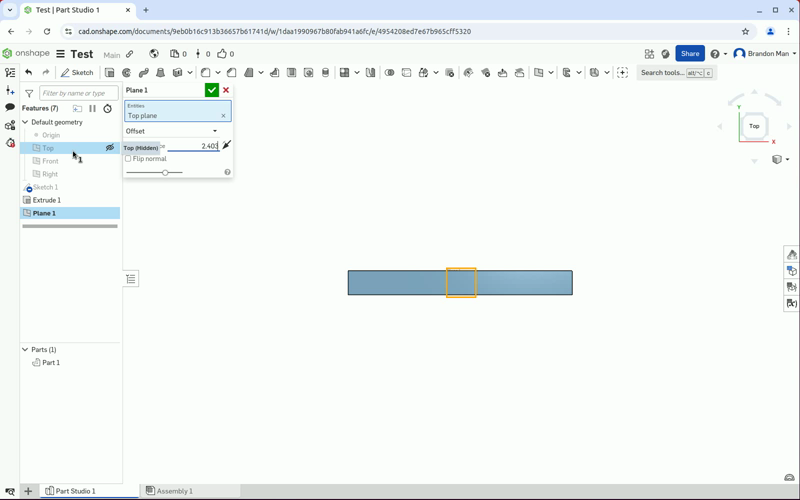
key(enter, 2)
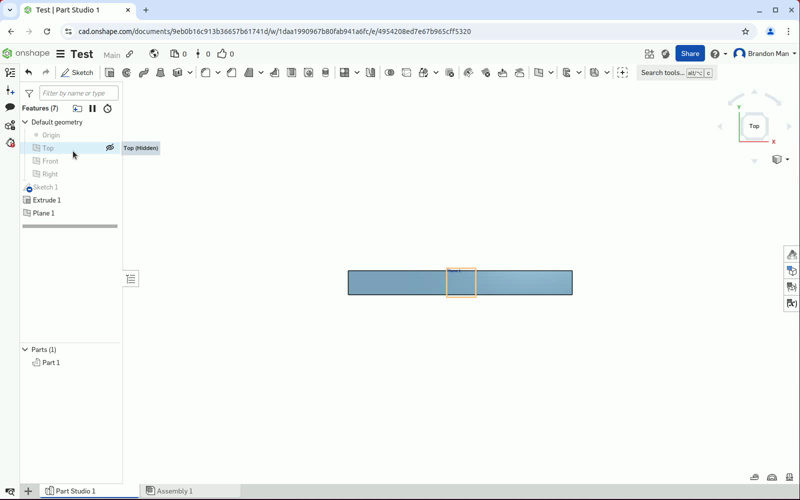
key(shift+s)
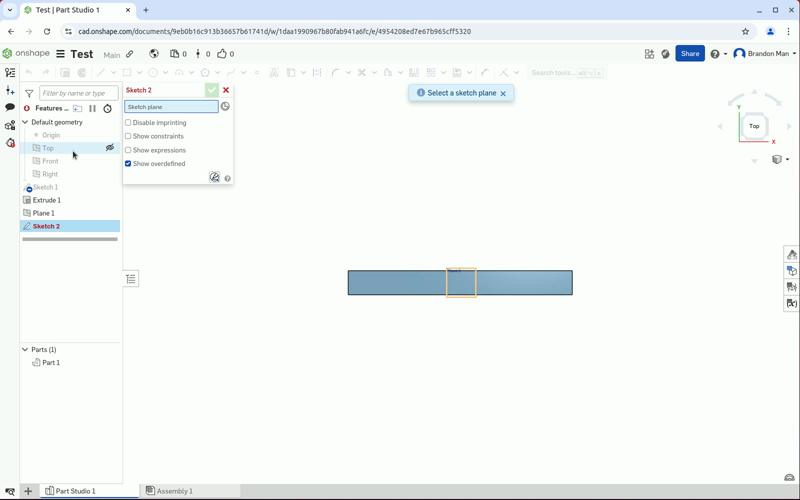
mouse_move(73, 215)
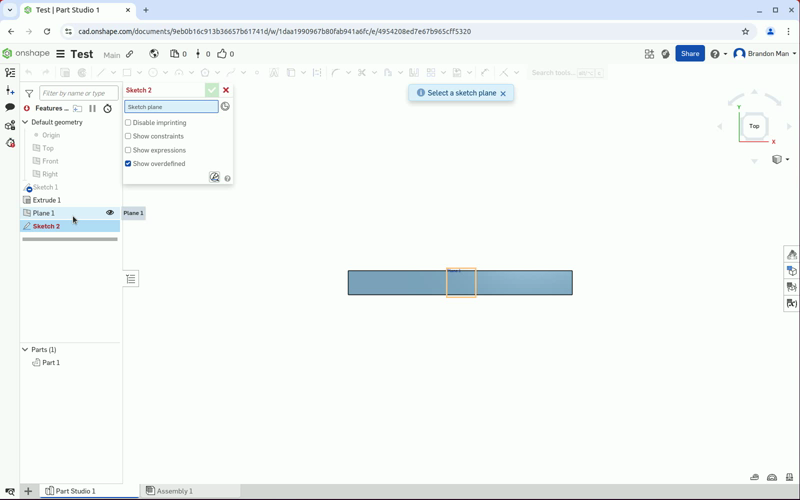
click(73, 215)
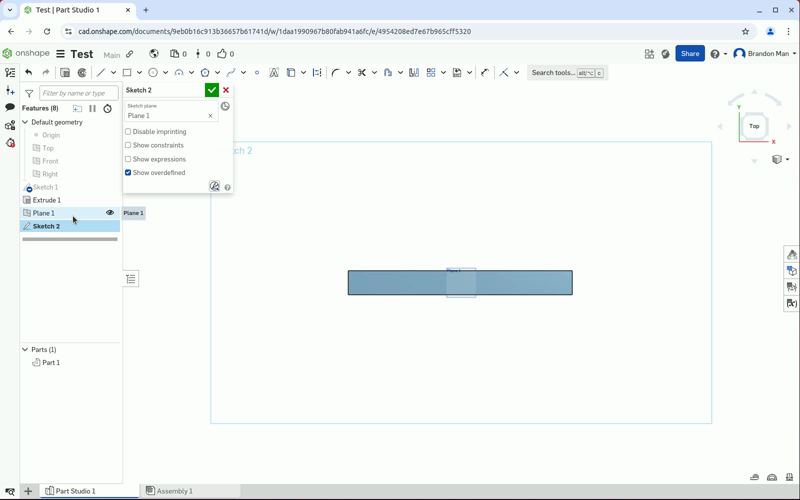
mouse_move(73, 352)
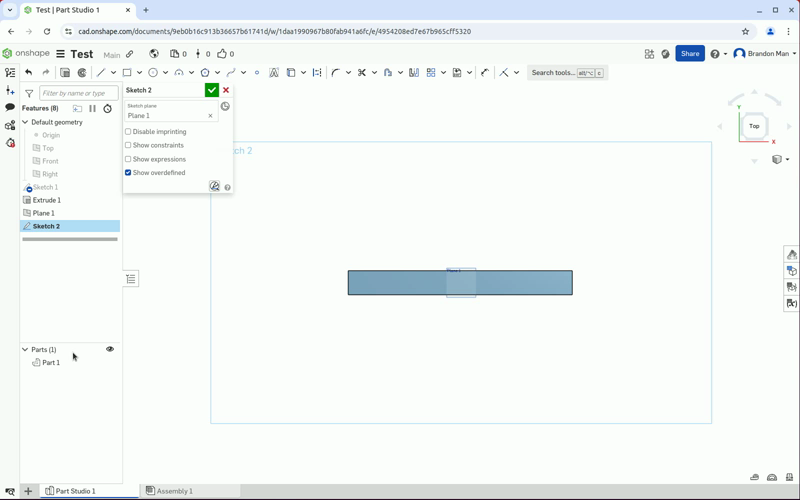
key(y)
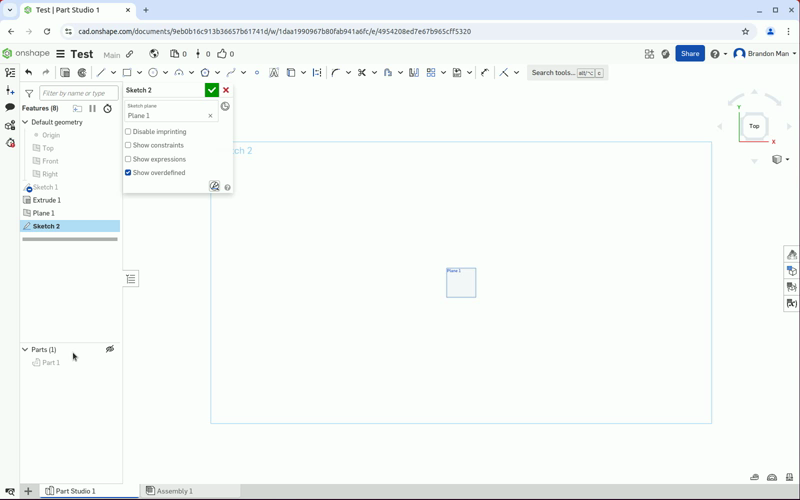
key(c)
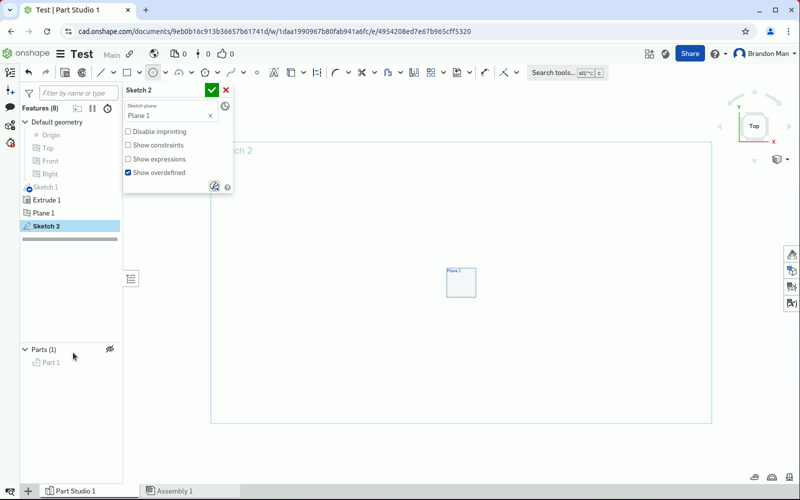
key_down(shift)
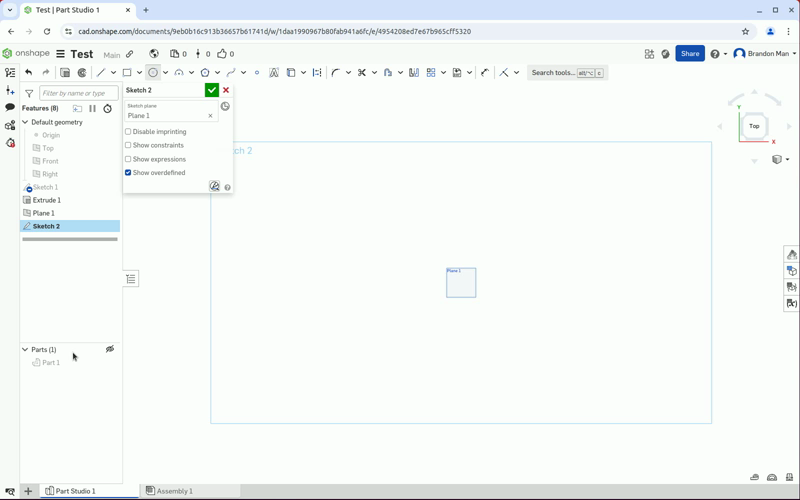
mouse_move(361, 282)
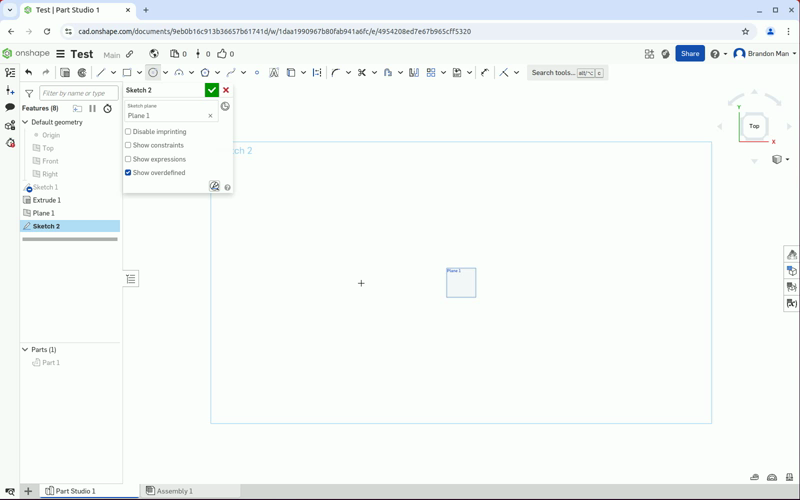
click(361, 282)
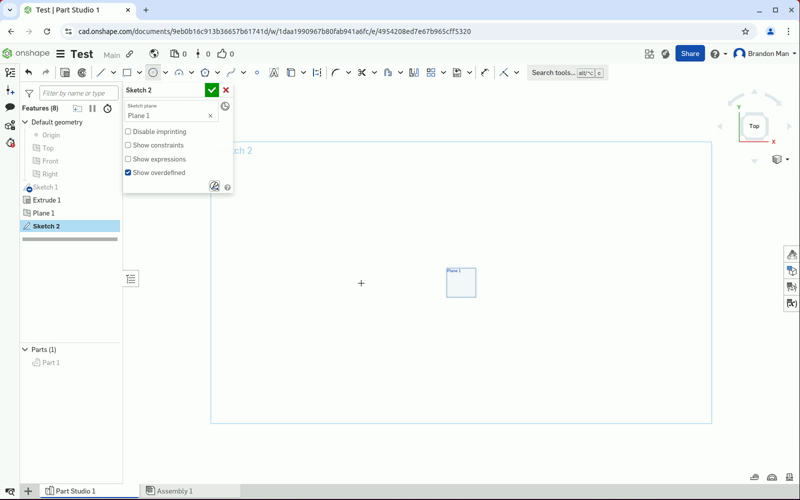
key_up(shift)
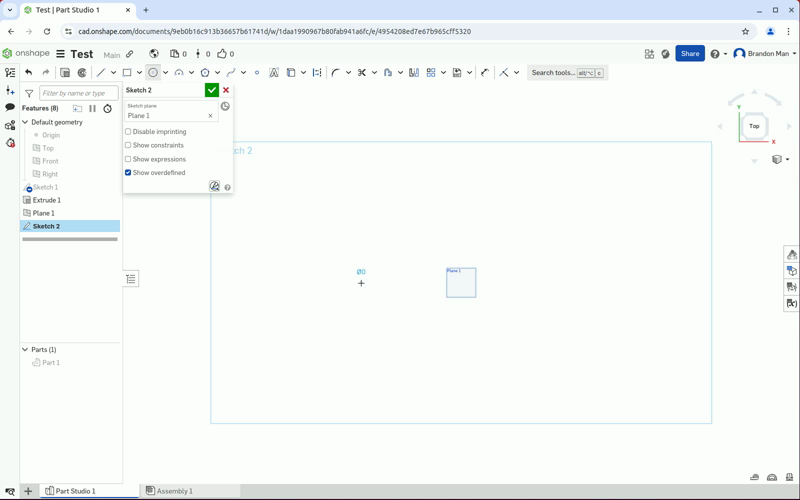
mouse_move(368, 282)
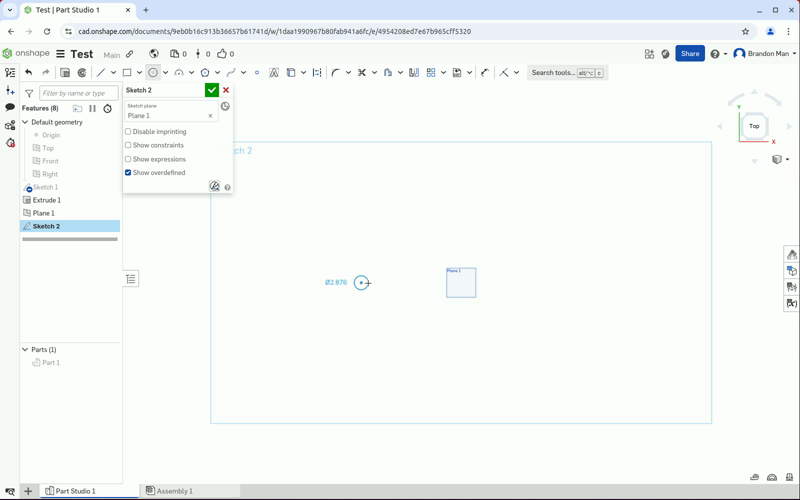
click(368, 282)
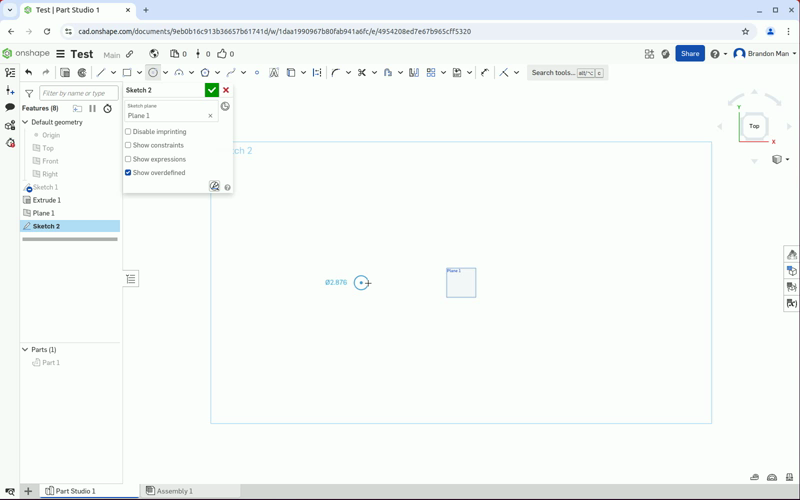
key(esc)
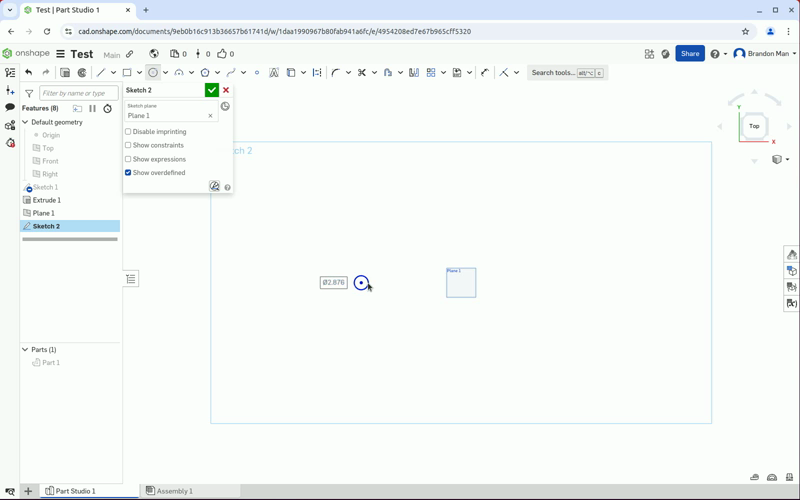
mouse_move(356, 278)
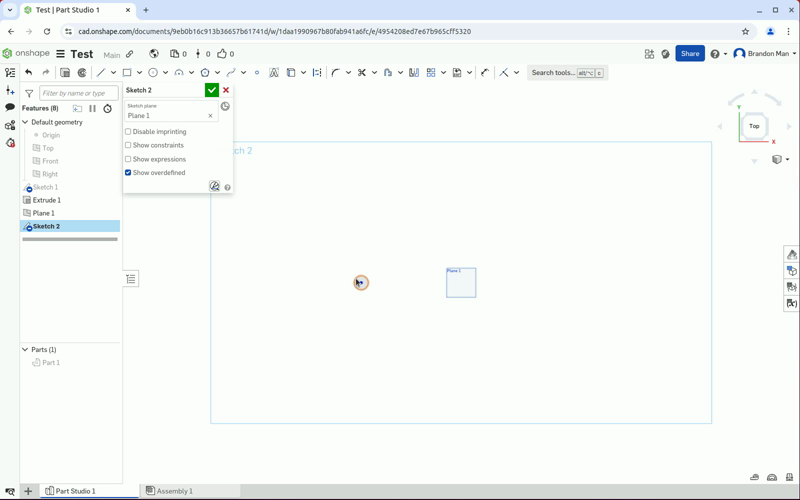
scroll(6)
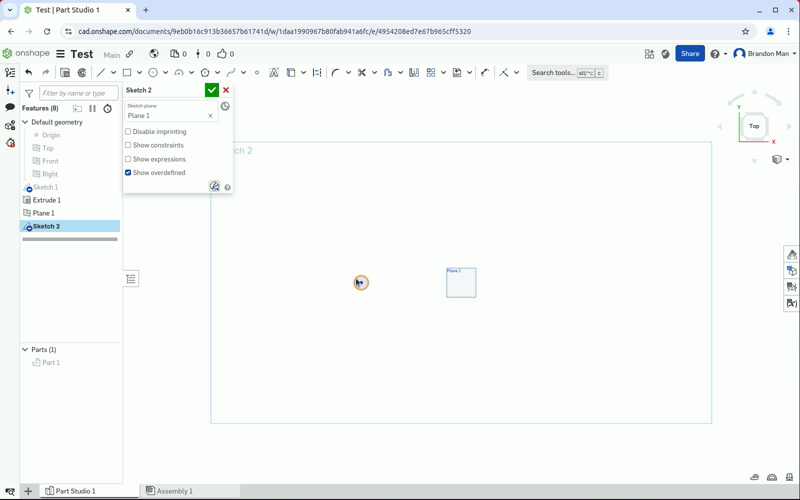
scroll(6)
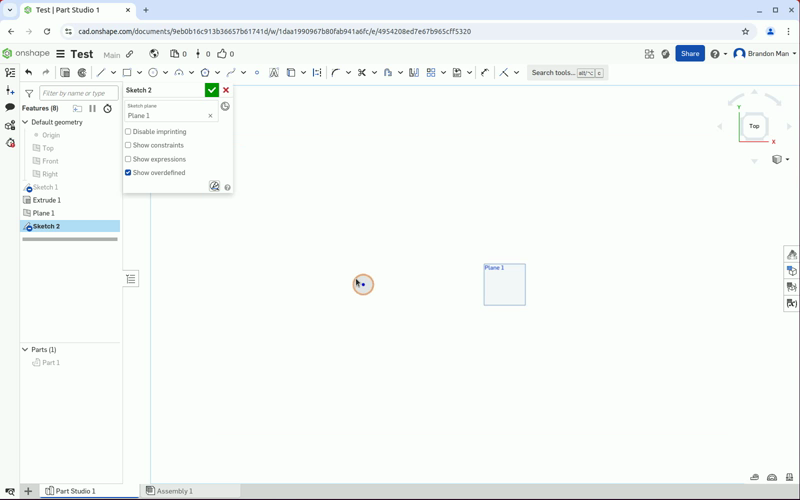
scroll(6)
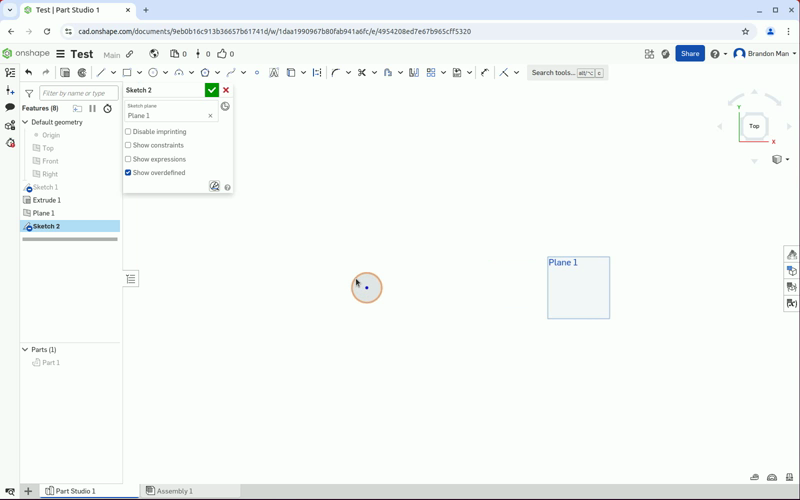
scroll(6)
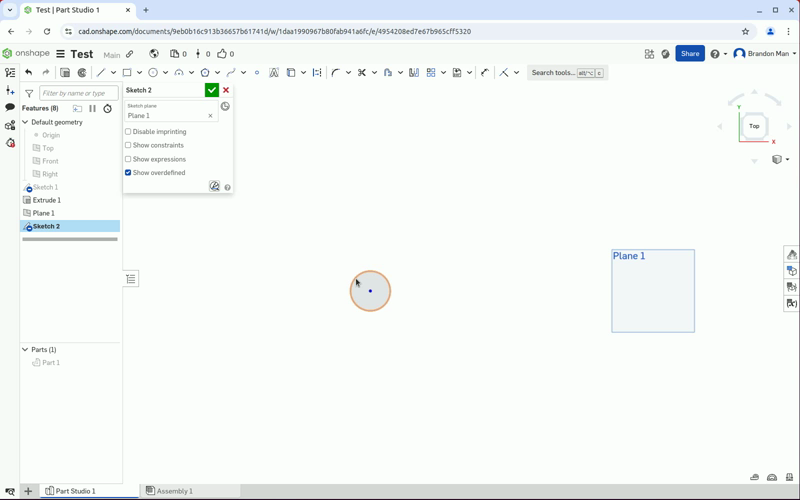
scroll(6)
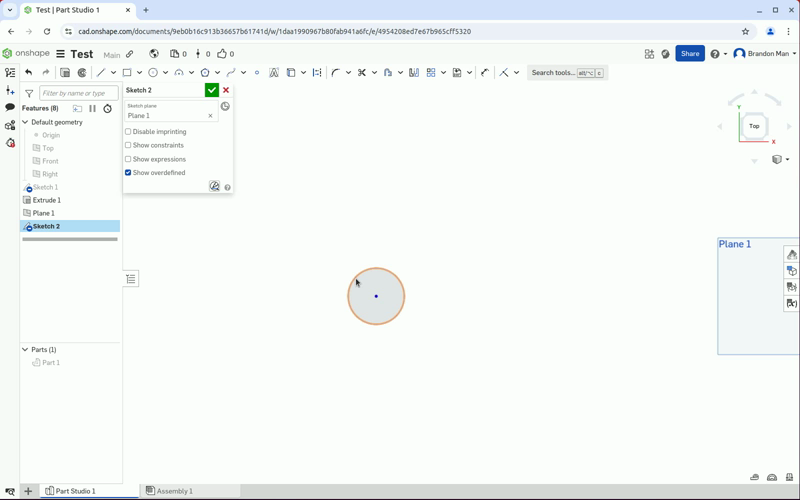
scroll(6)
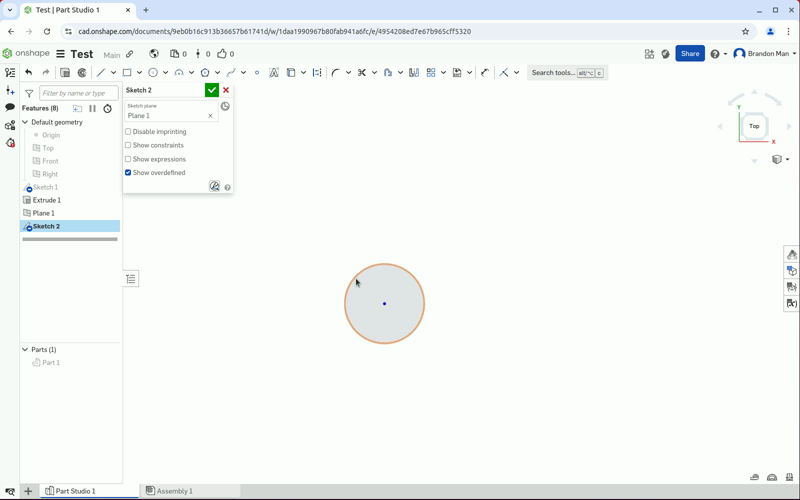
scroll(6)
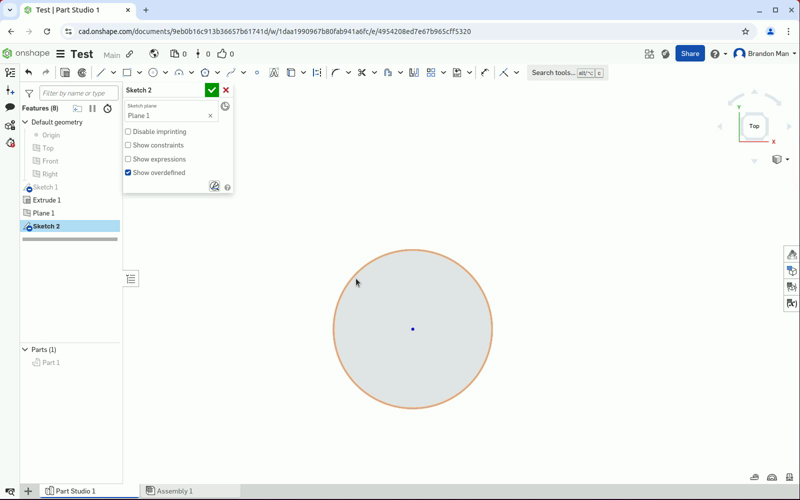
click(356, 278)
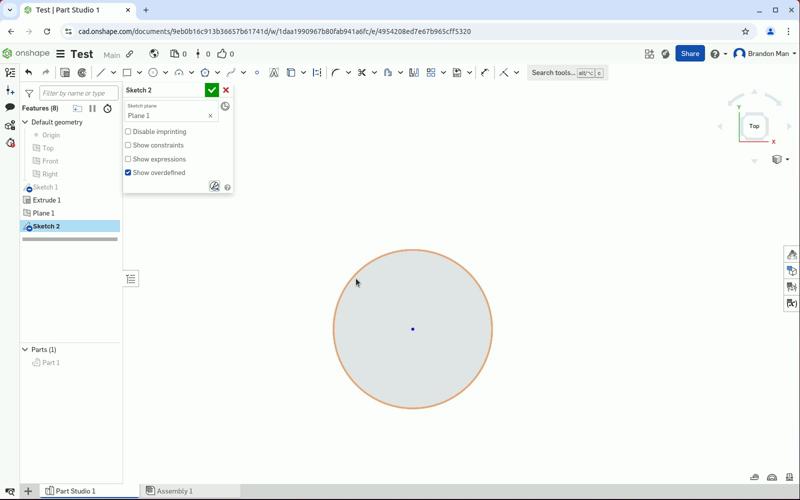
scroll(-6)
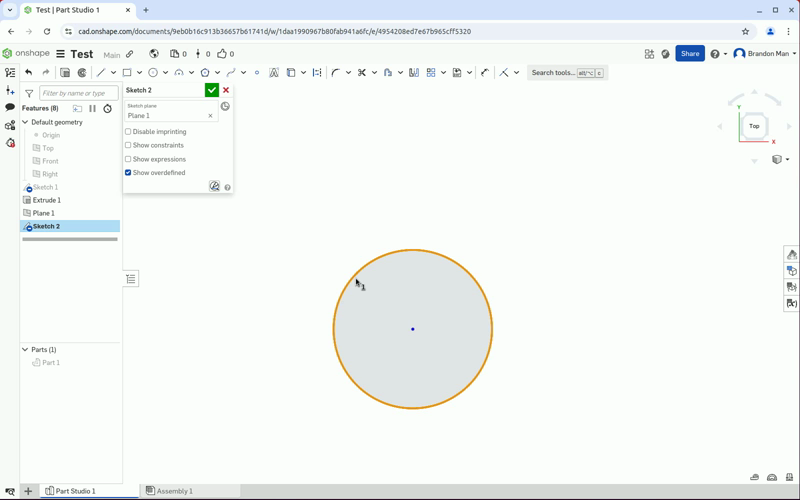
scroll(-6)
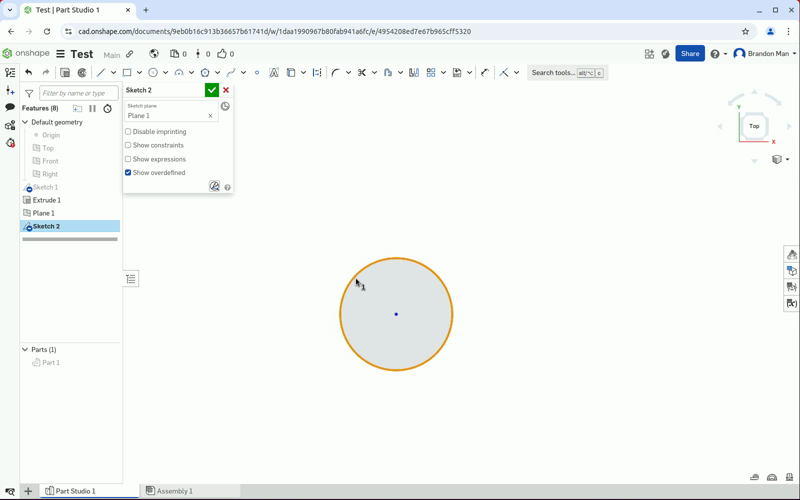
scroll(-6)
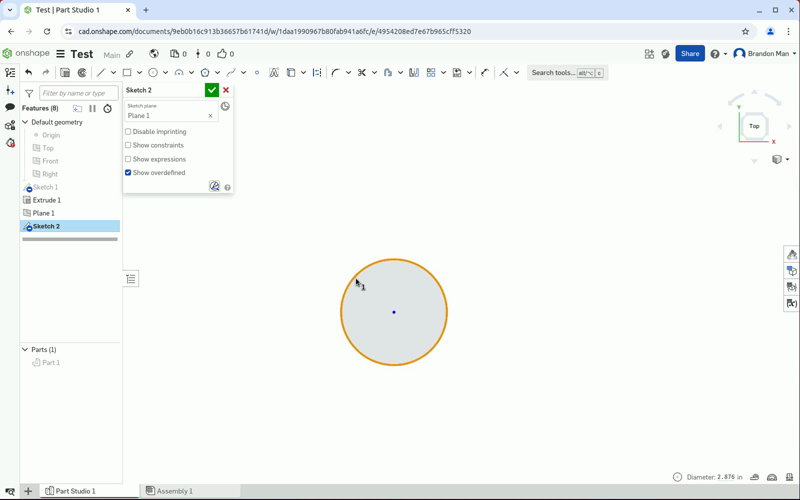
scroll(-6)
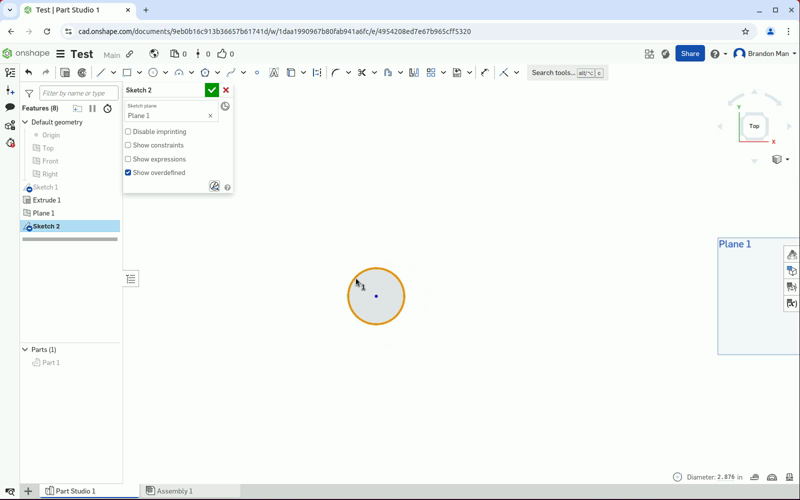
scroll(-6)
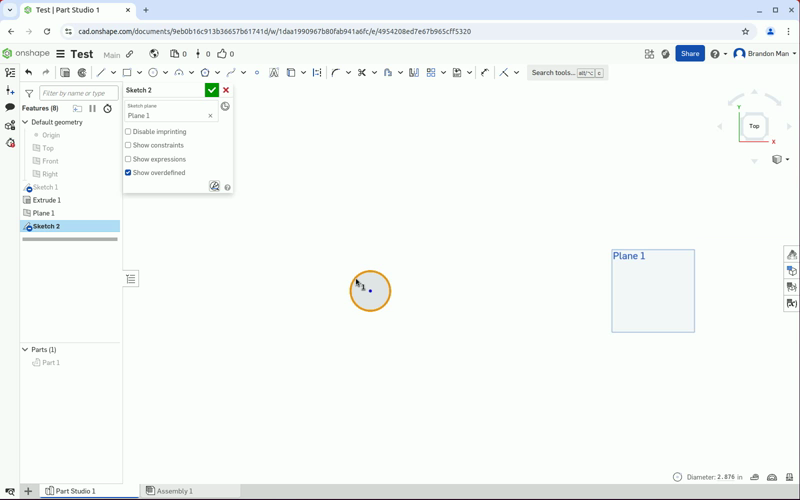
scroll(-6)
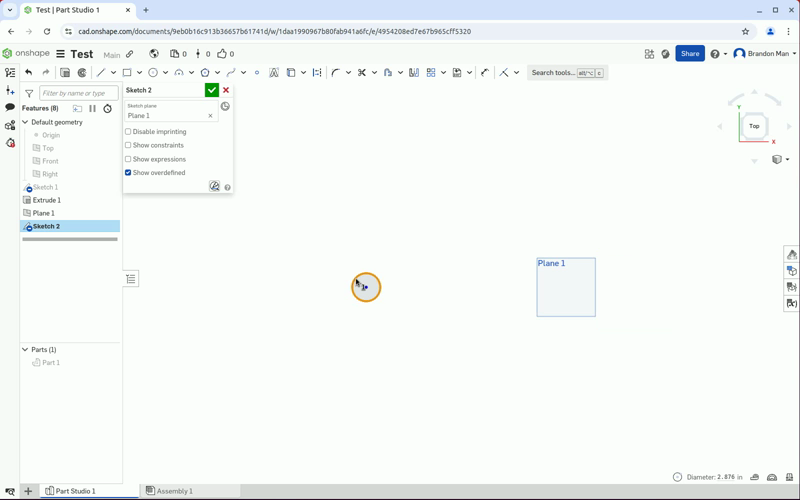
scroll(-6)
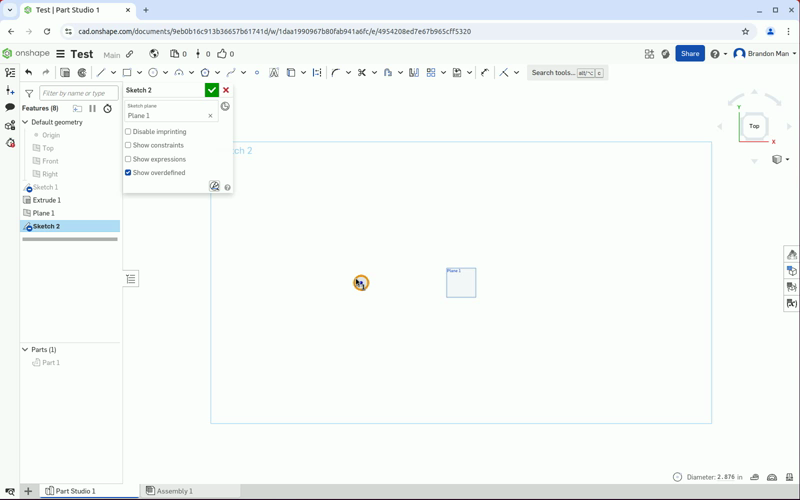
mouse_move(73, 352)
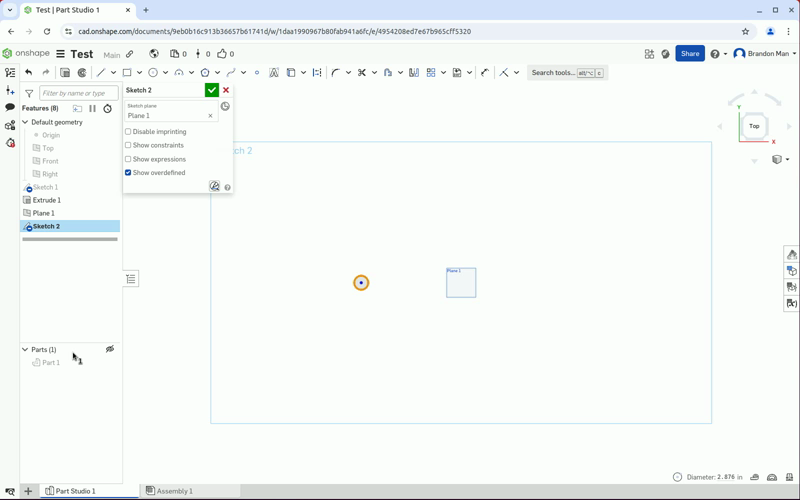
key(shift+y)
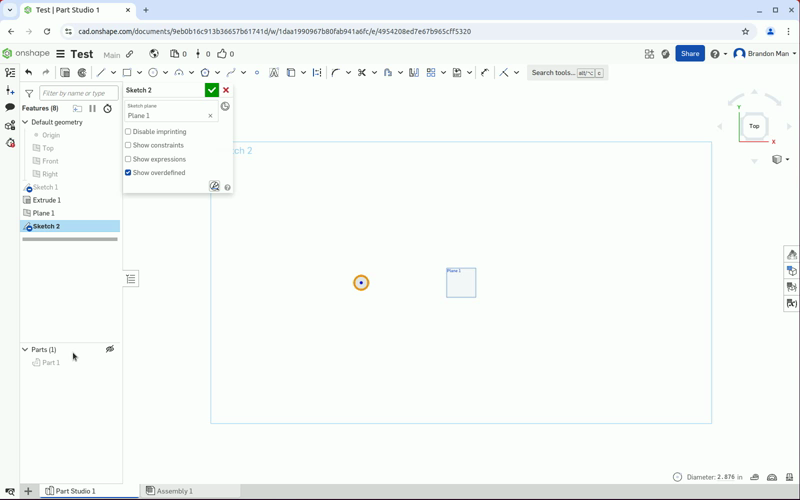
key(shift+e)
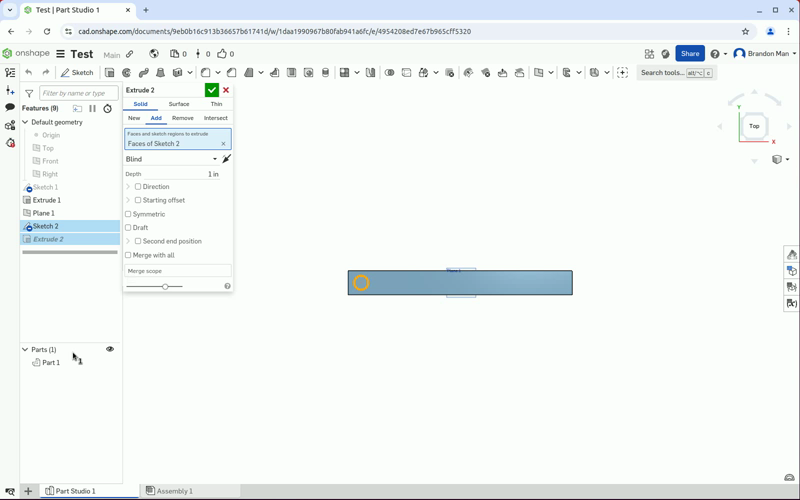
mouse_move(143, 106)
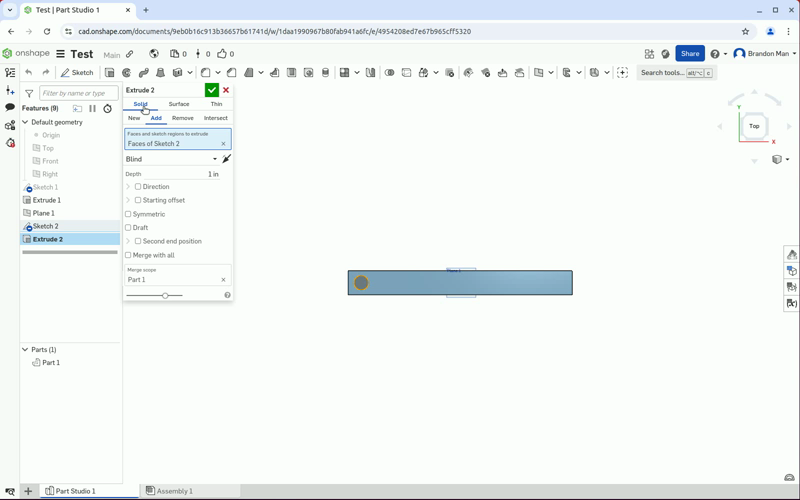
click(143, 106)
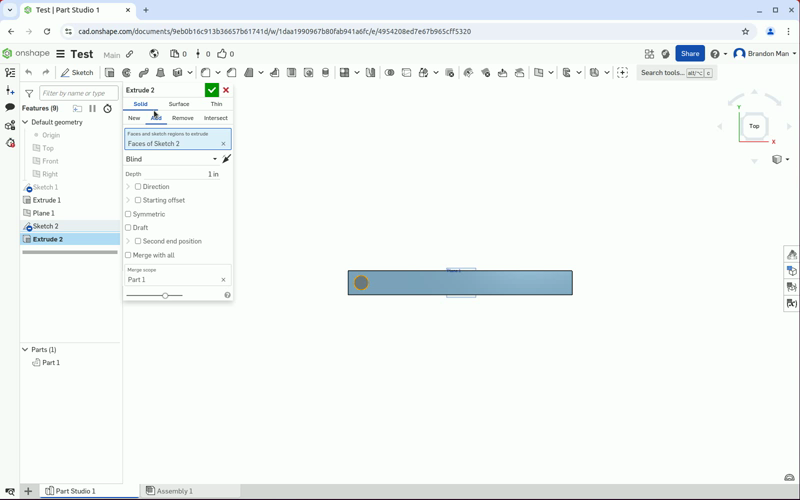
mouse_move(186, 120)
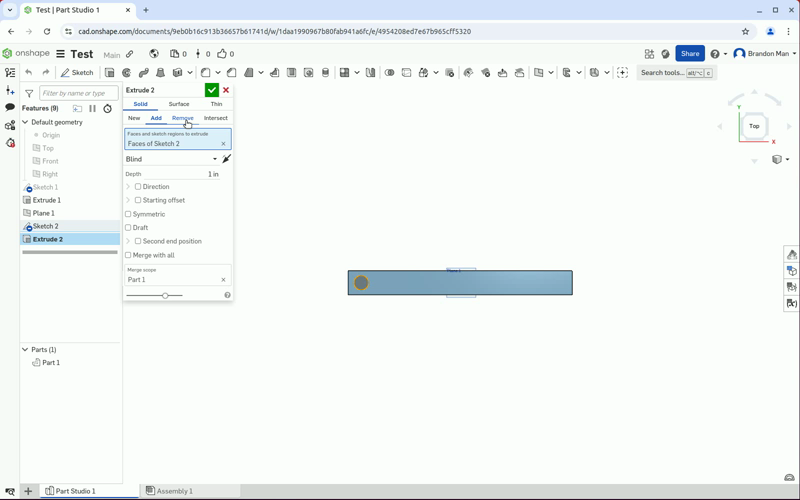
click(186, 120)
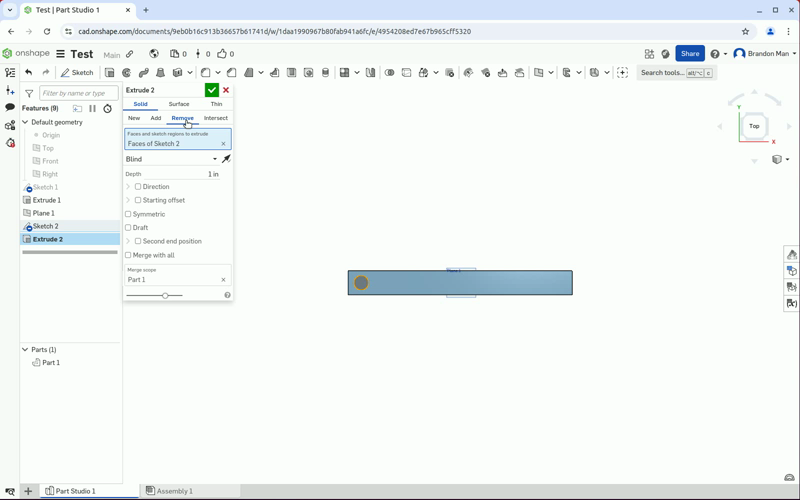
key(tab, 4)
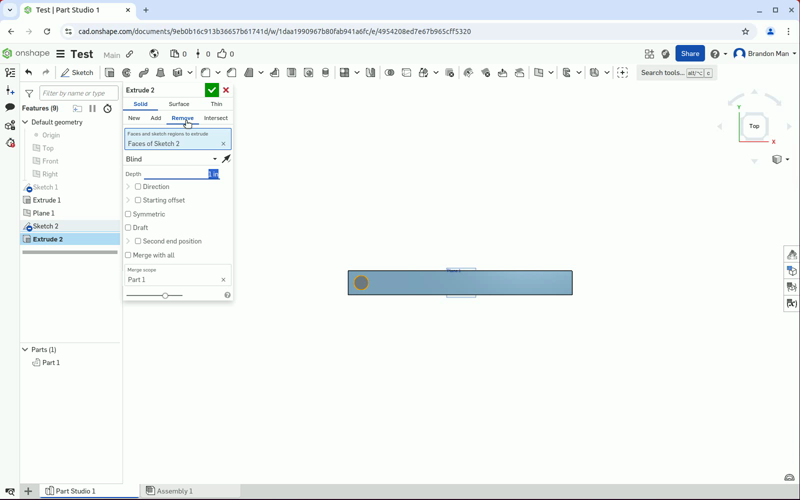
text(12.517)
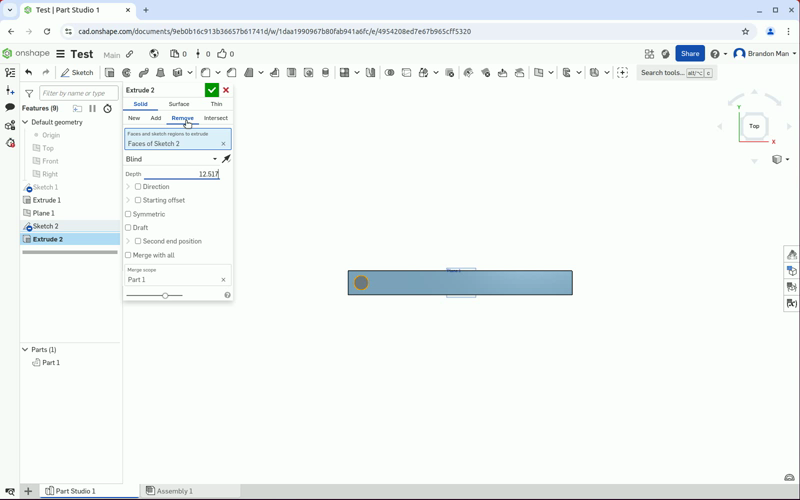
key(tab, 6)
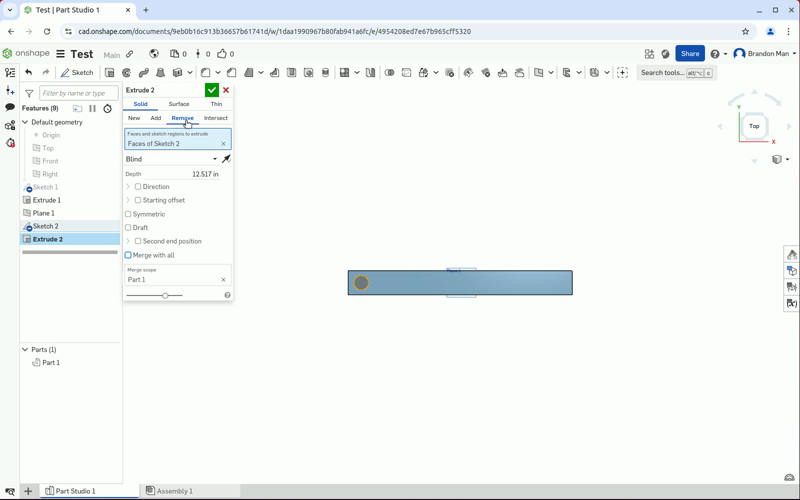
key(space)
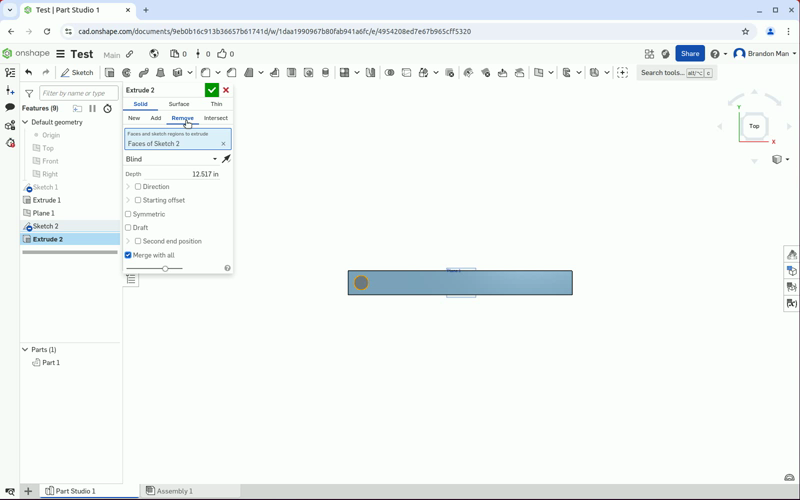
key(enter)
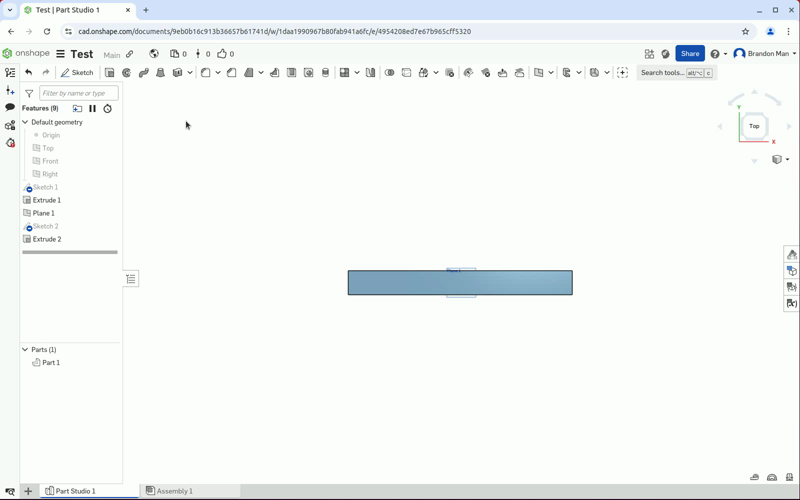
key(shift+h)
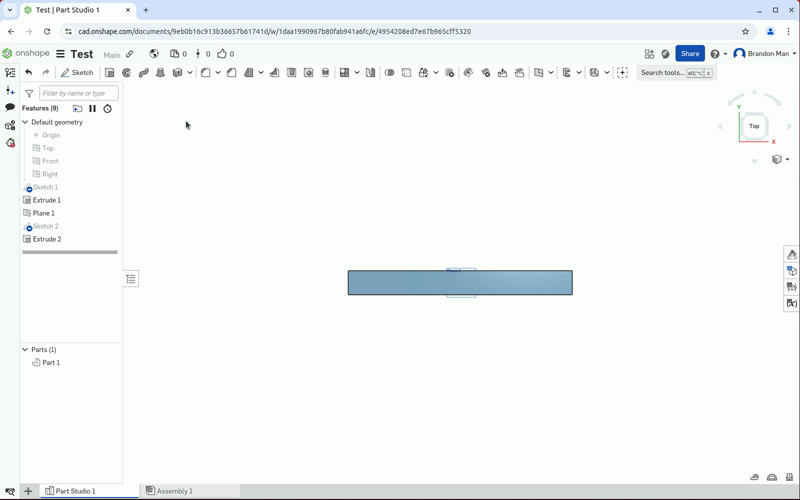
key(shift+h)
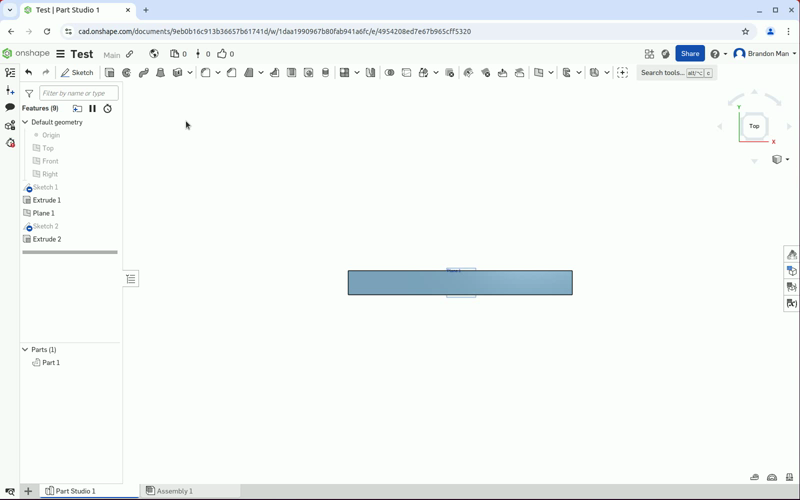
mouse_move(73, 189)
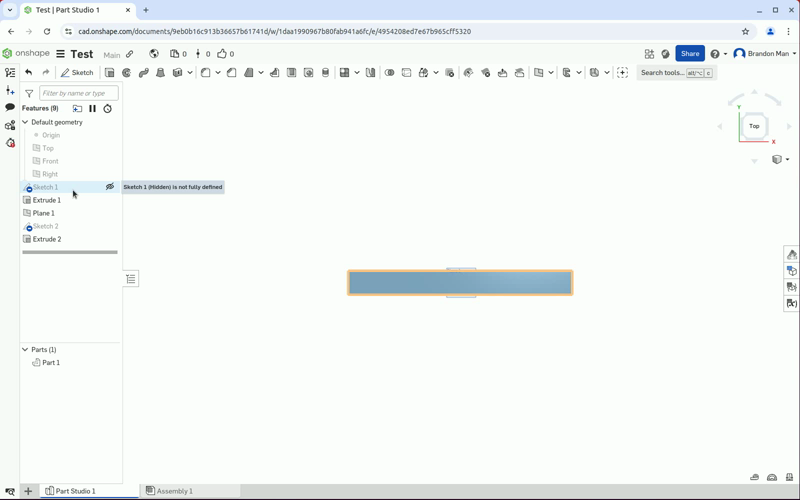
click(73, 189)
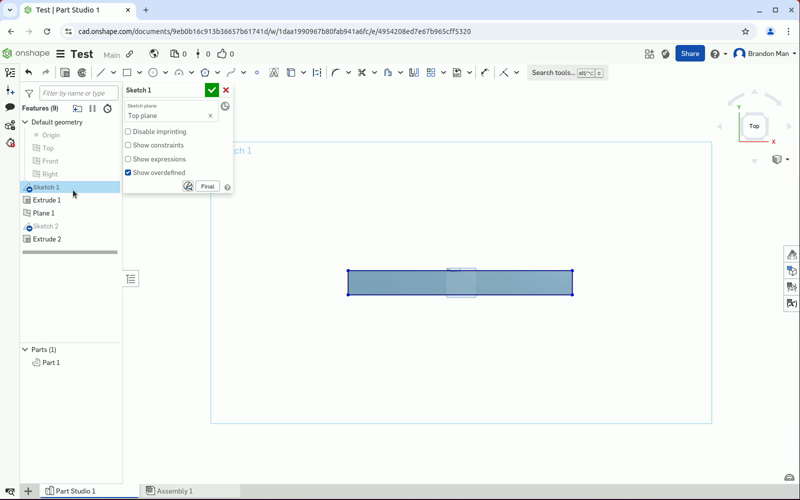
mouse_move(229, 92)
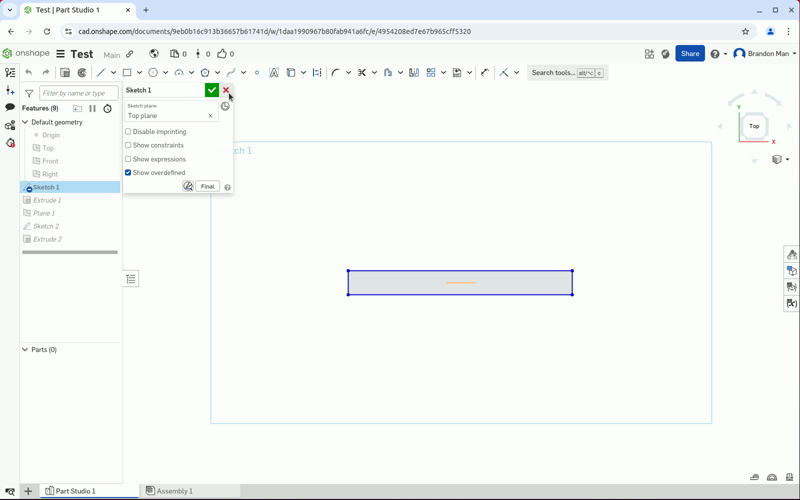
click(229, 92)
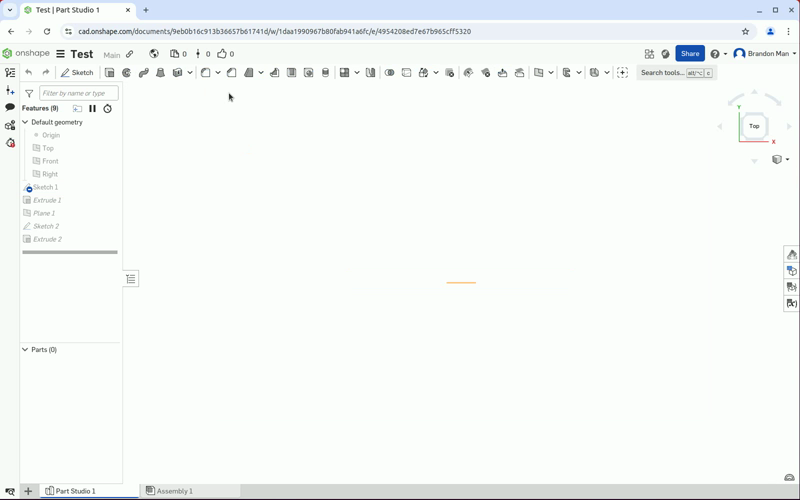
key(shift+s)
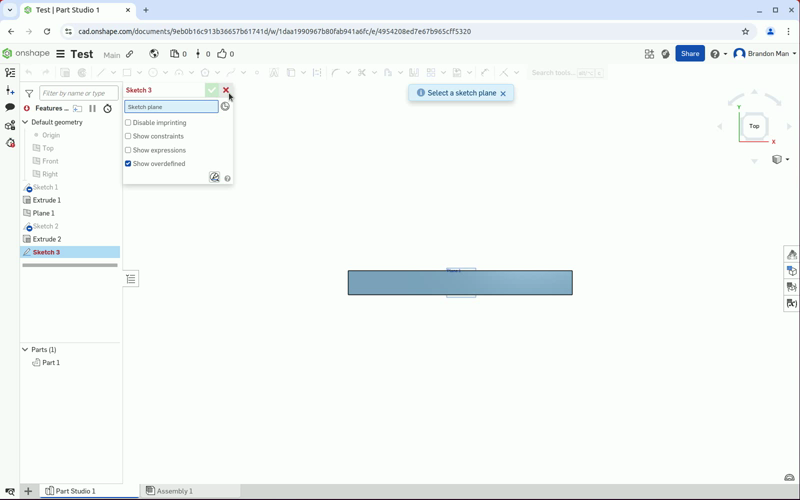
mouse_move(73, 215)
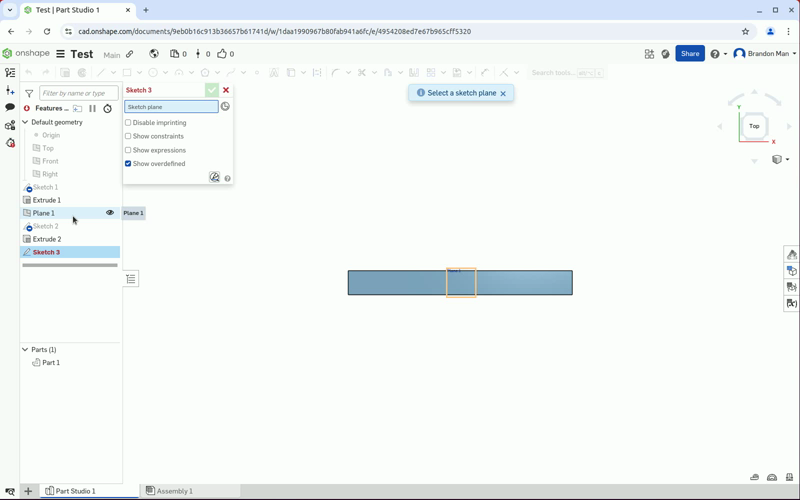
click(73, 215)
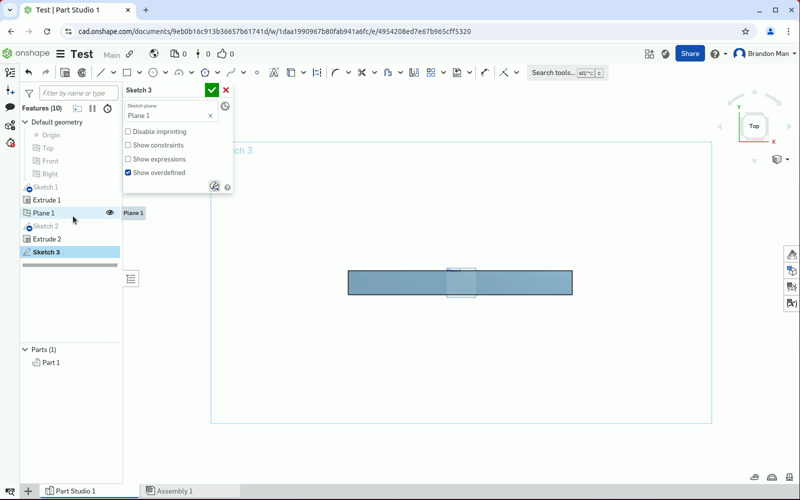
mouse_move(73, 352)
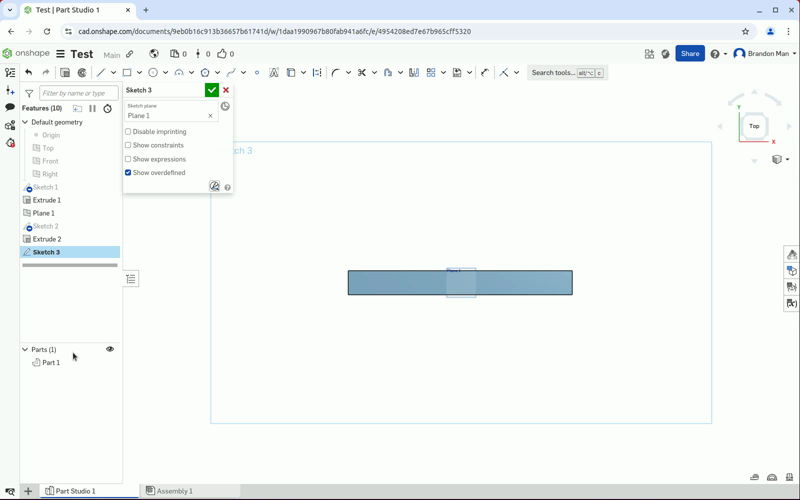
key(y)
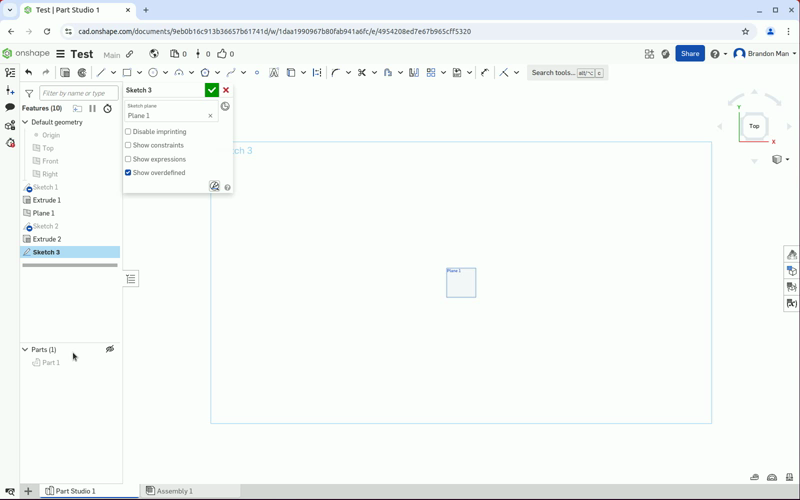
key(c)
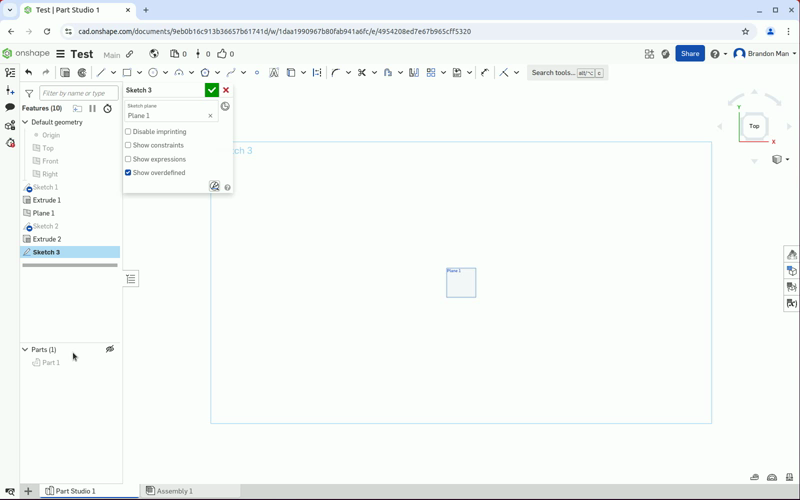
key_down(shift)
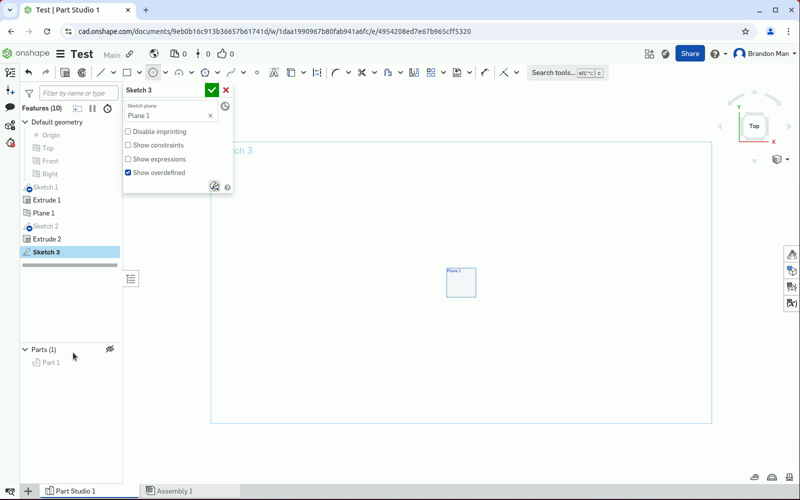
mouse_move(561, 282)
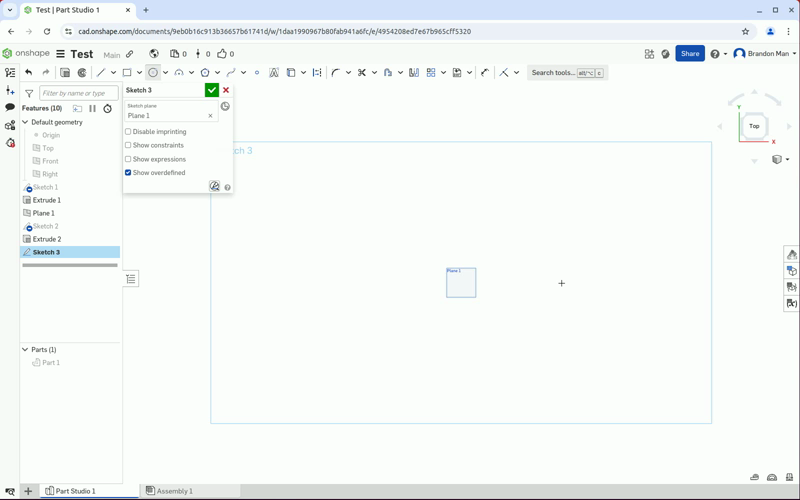
click(561, 282)
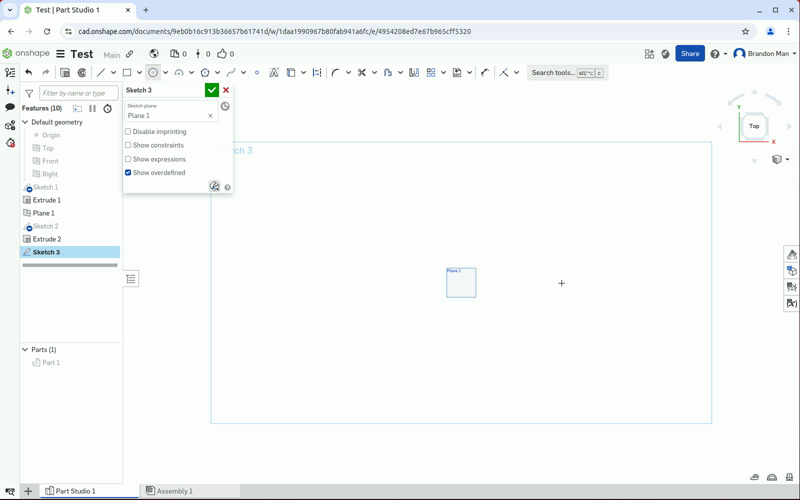
key_up(shift)
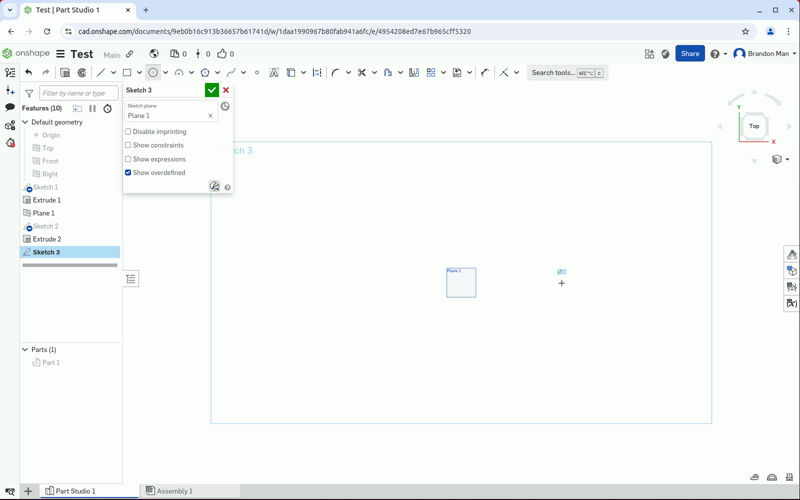
mouse_move(568, 282)
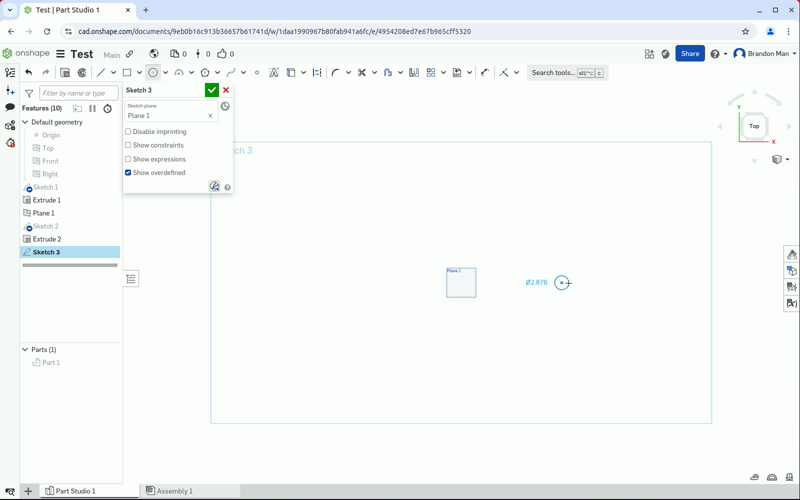
click(568, 282)
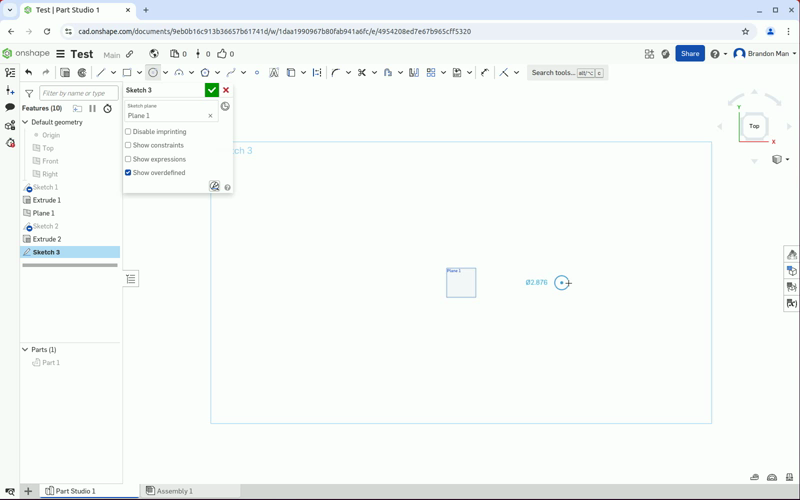
key(esc)
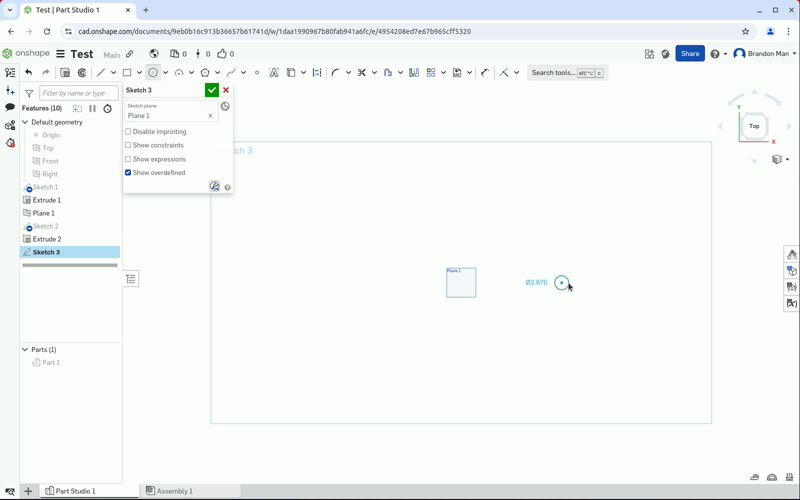
mouse_move(565, 279)
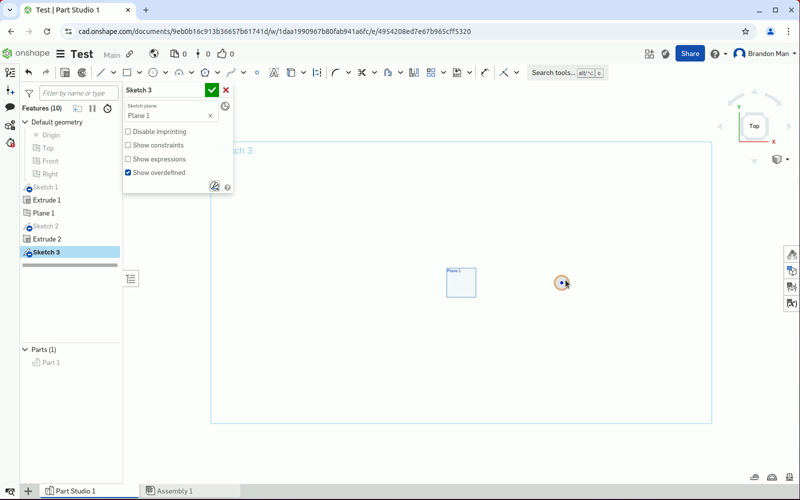
scroll(6)
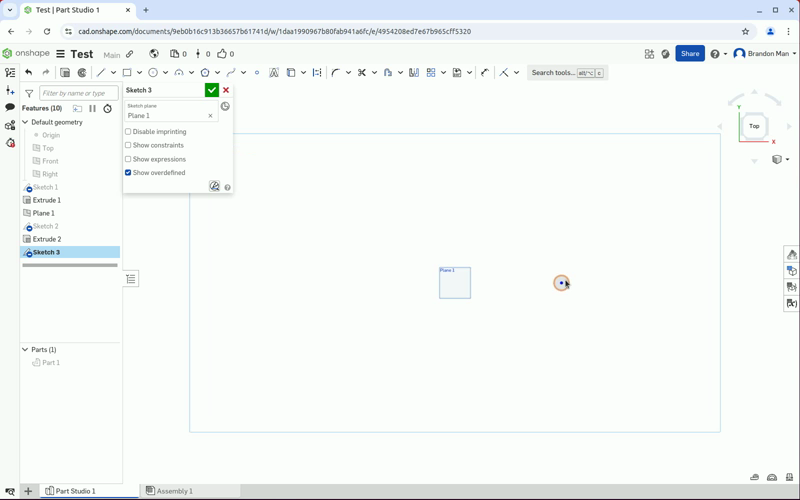
scroll(6)
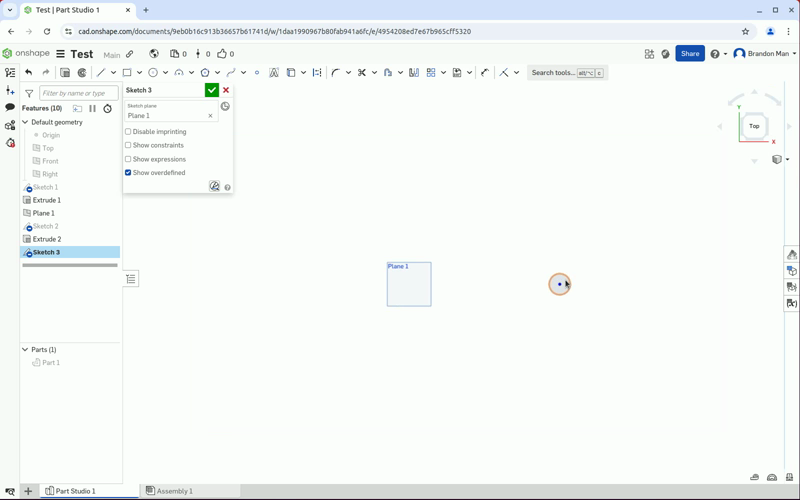
scroll(6)
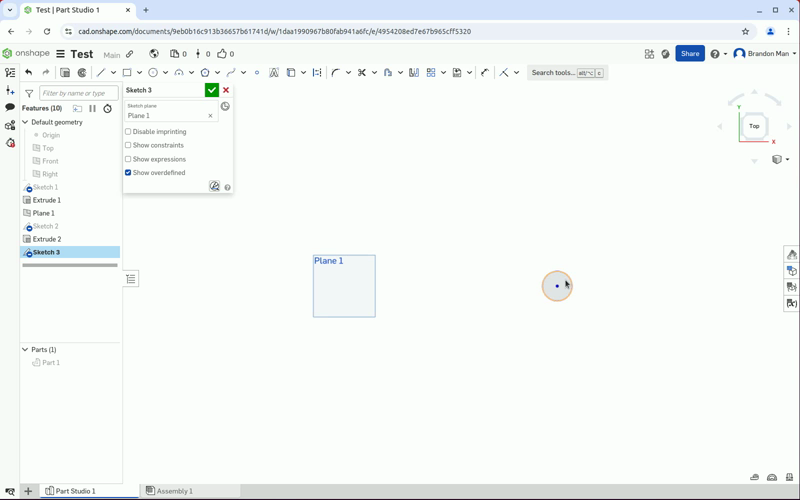
scroll(6)
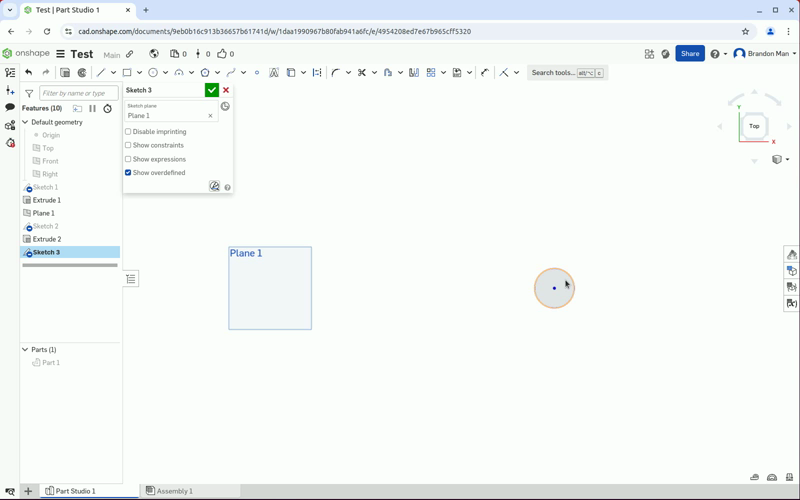
scroll(6)
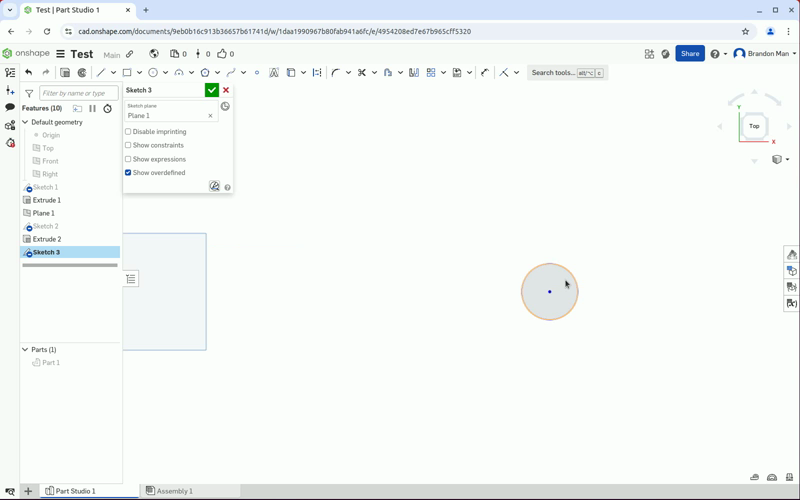
scroll(6)
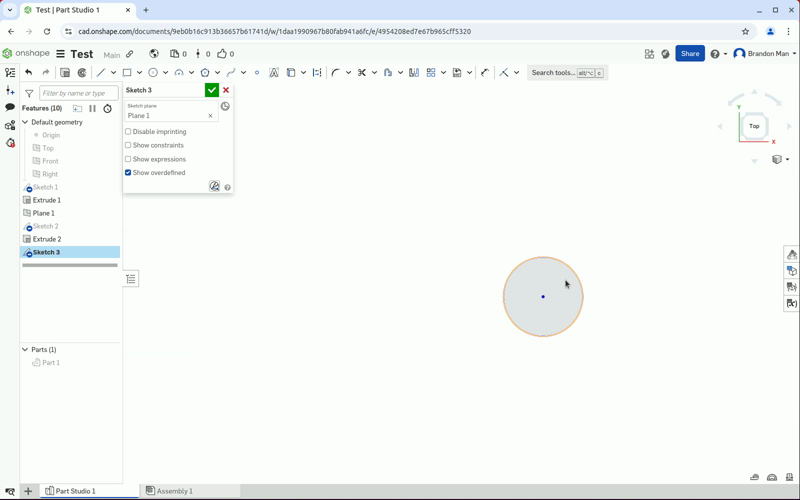
scroll(6)
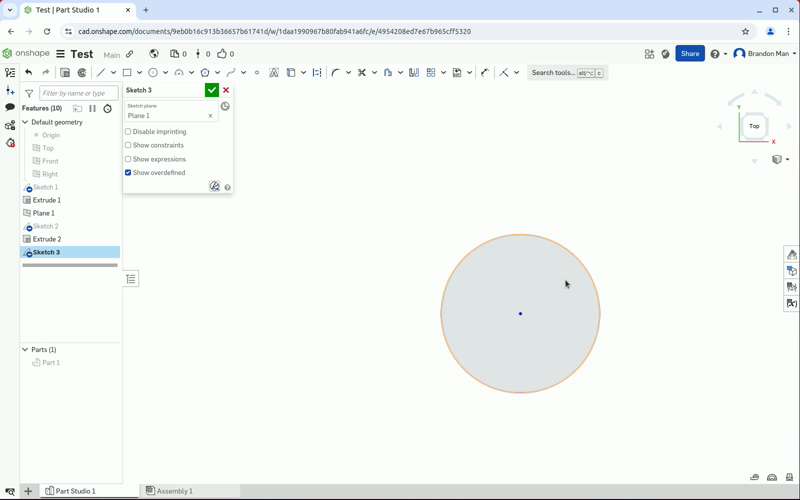
click(565, 279)
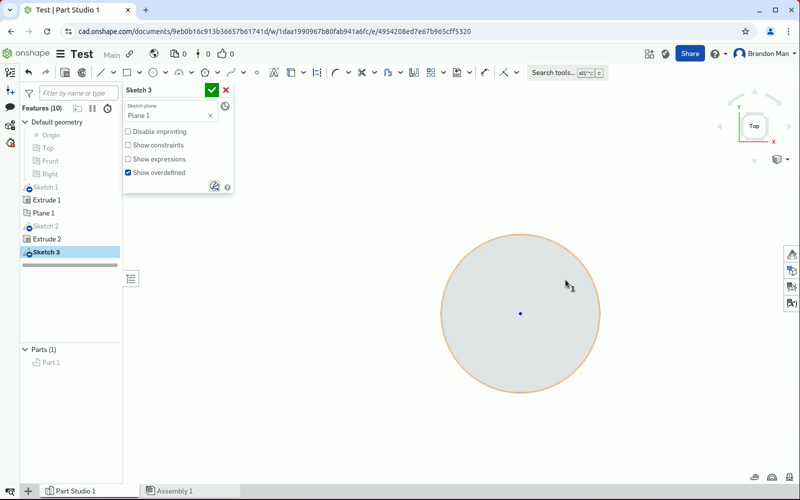
scroll(-6)
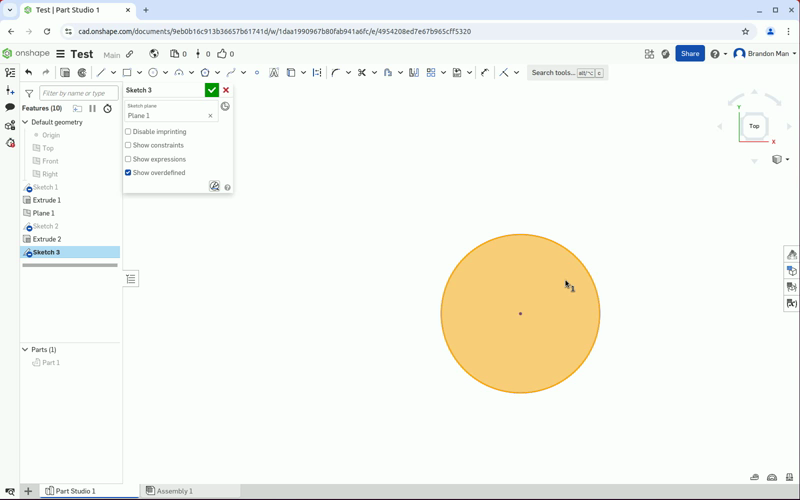
scroll(-6)
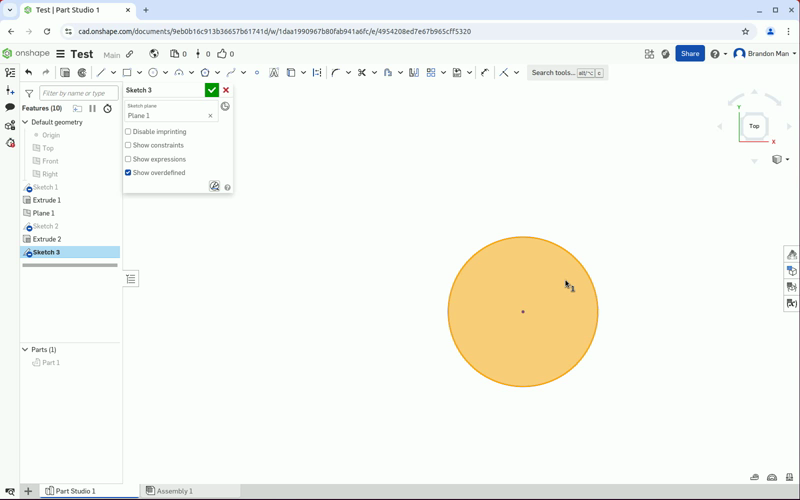
scroll(-6)
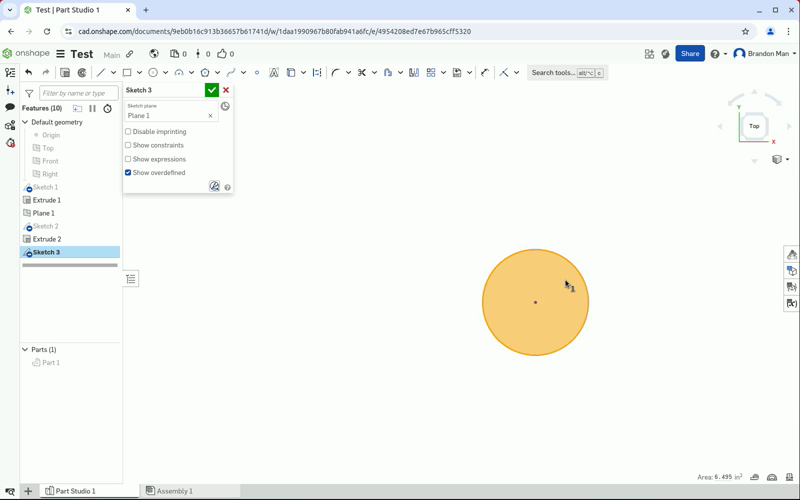
scroll(-6)
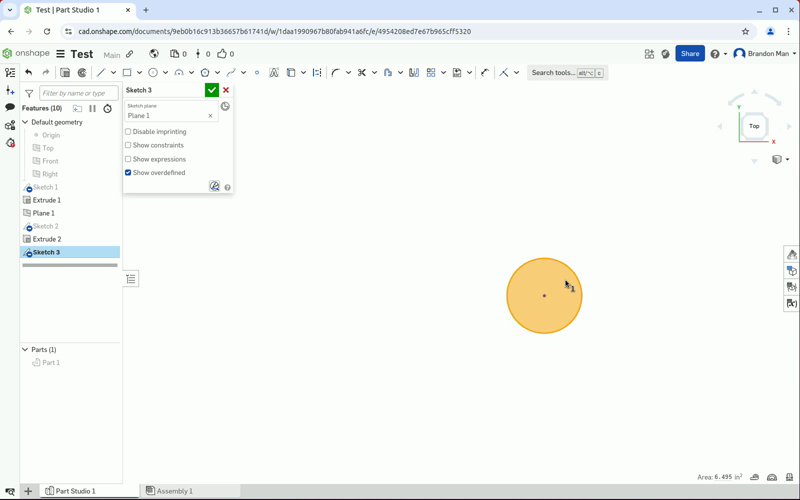
scroll(-6)
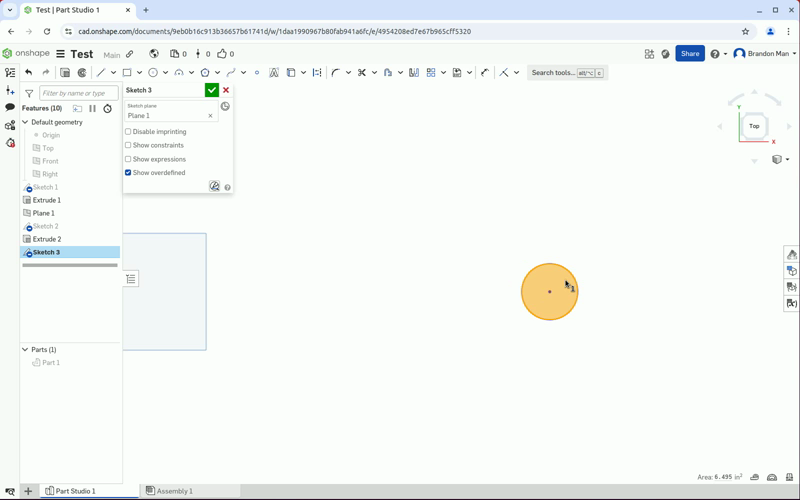
scroll(-6)
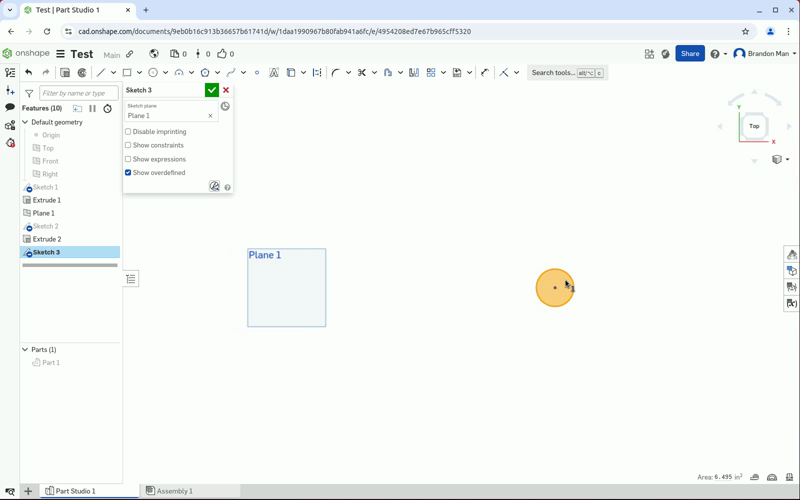
scroll(-6)
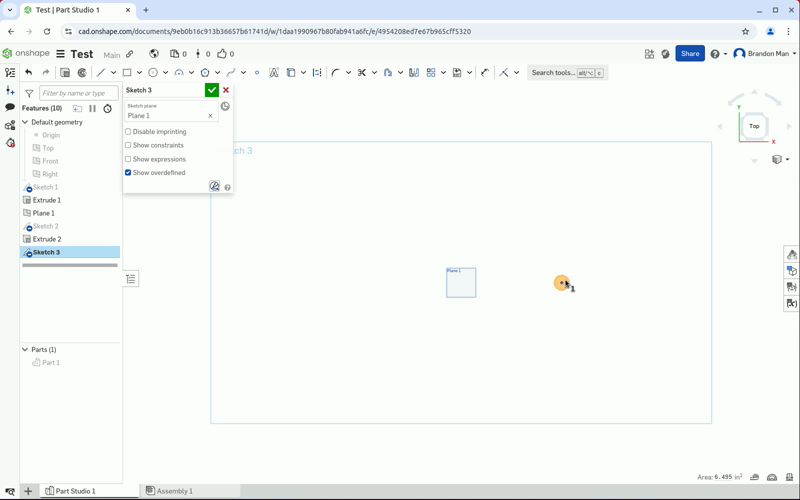
mouse_move(73, 352)
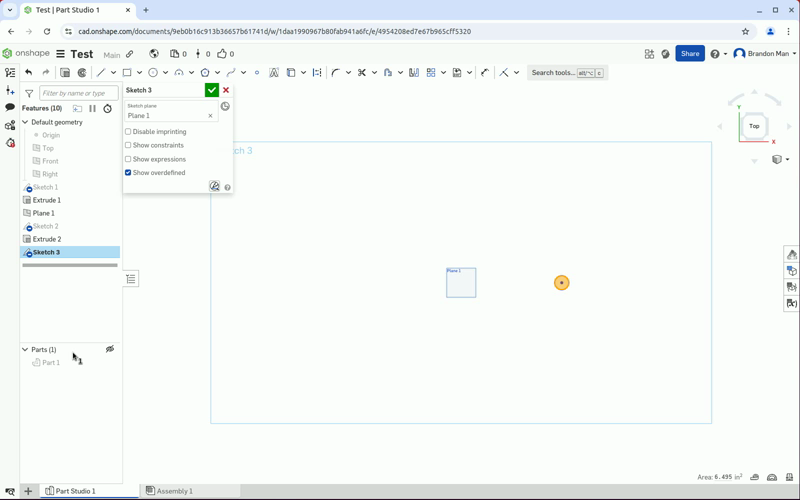
key(shift+y)
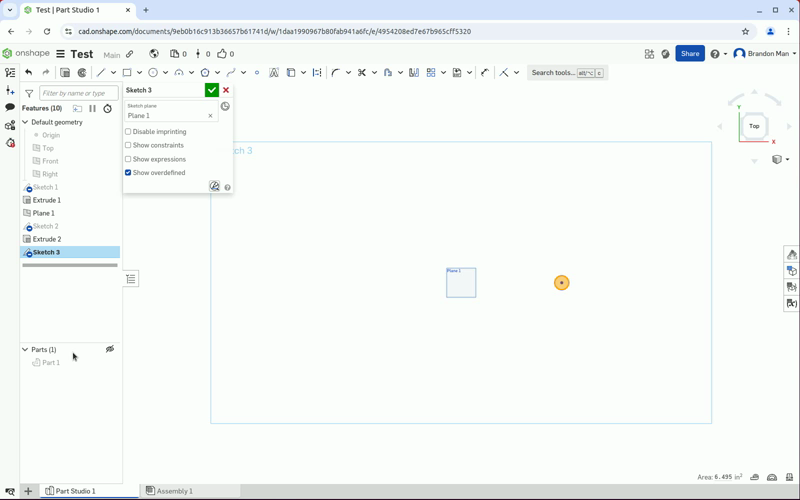
key(shift+e)
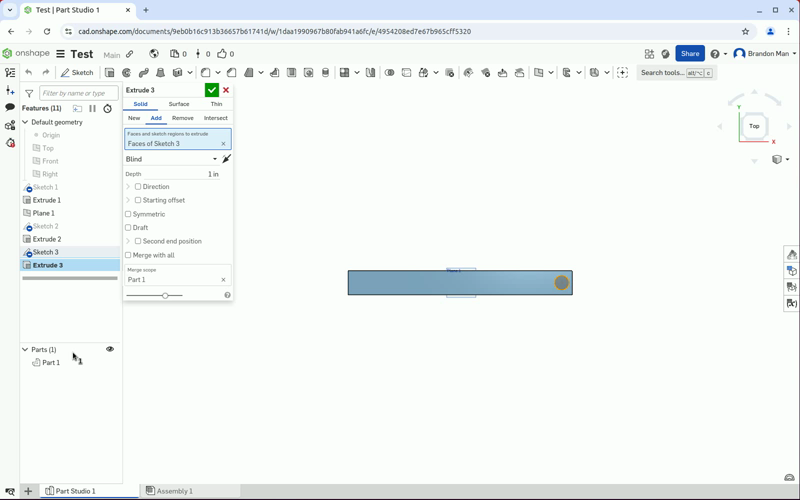
mouse_move(143, 106)
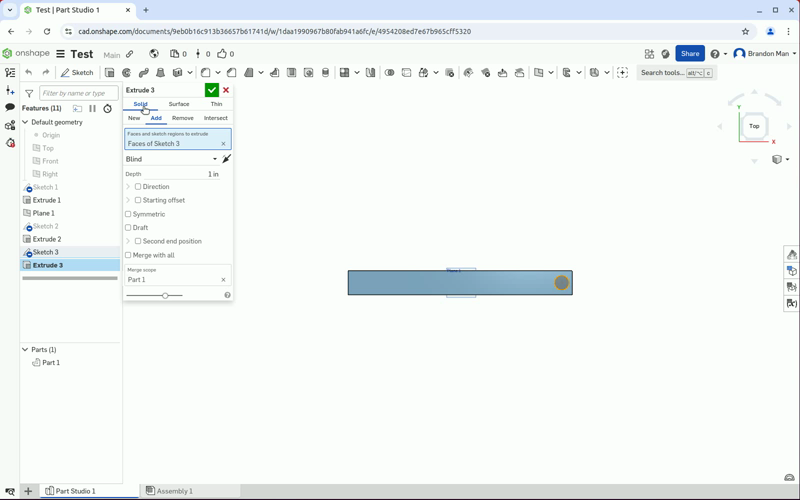
click(143, 106)
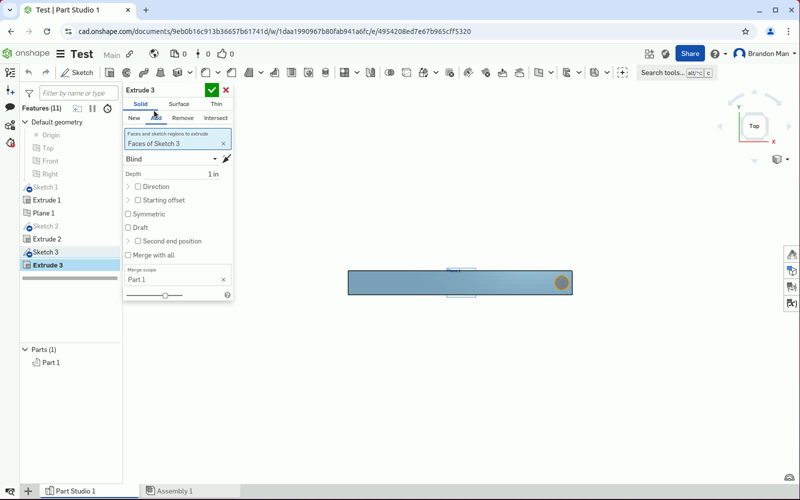
mouse_move(186, 120)
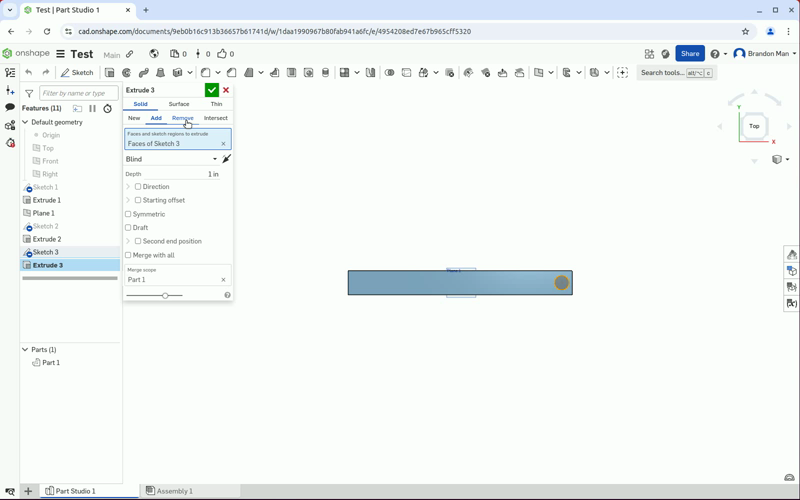
click(186, 120)
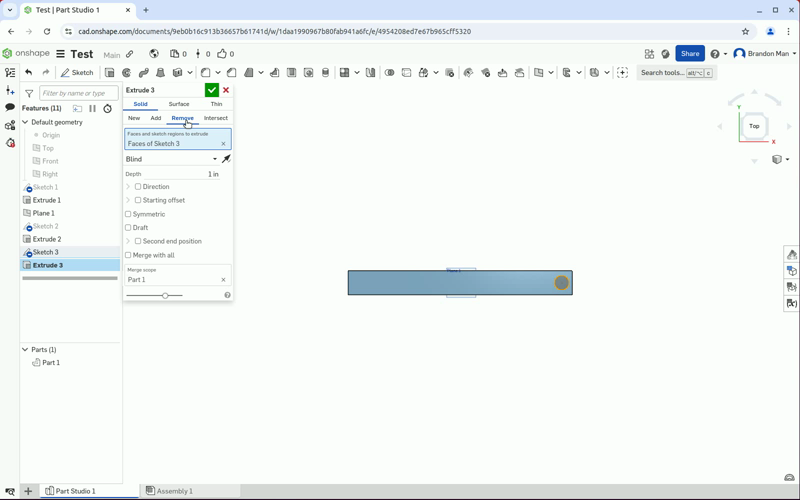
key(tab, 4)
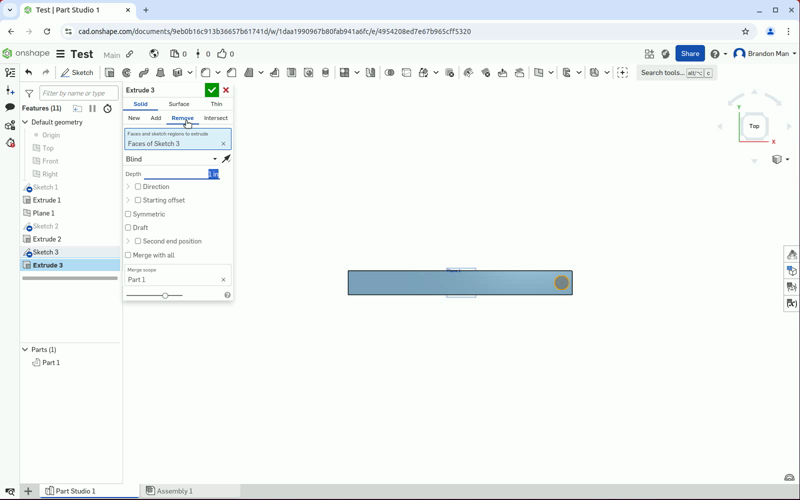
text(12.517)
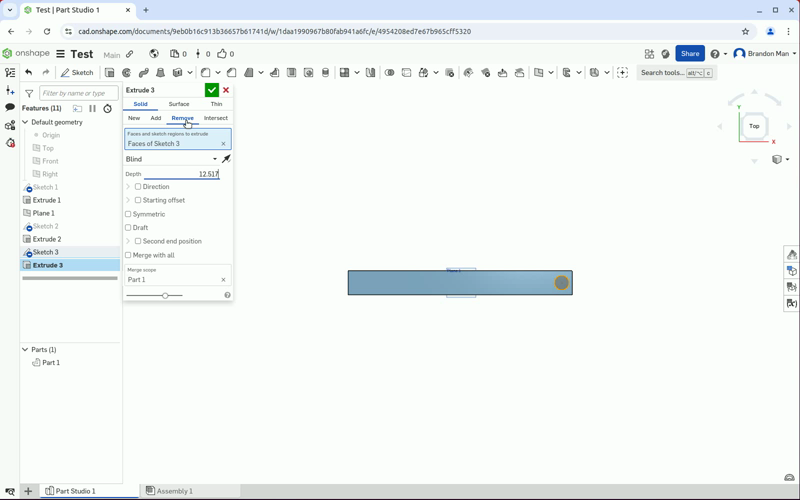
key(tab, 6)
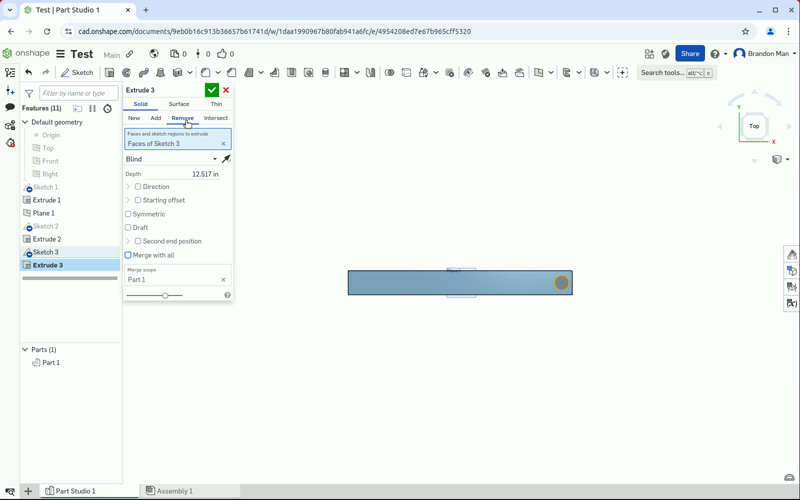
key(space)
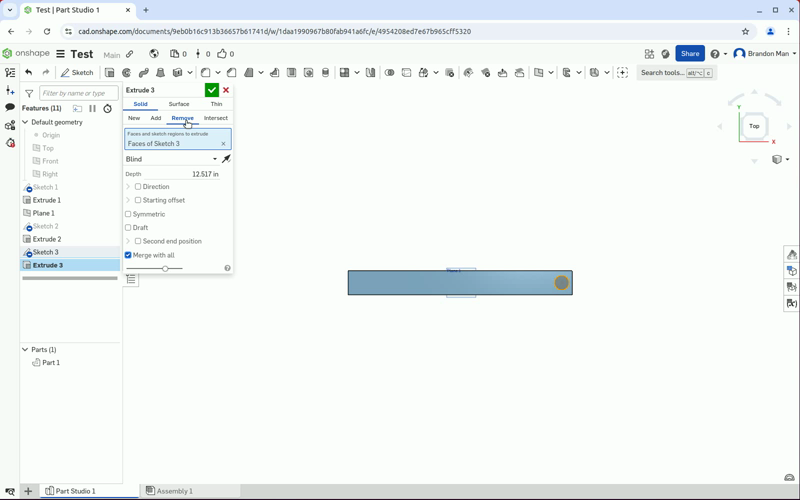
key(enter)
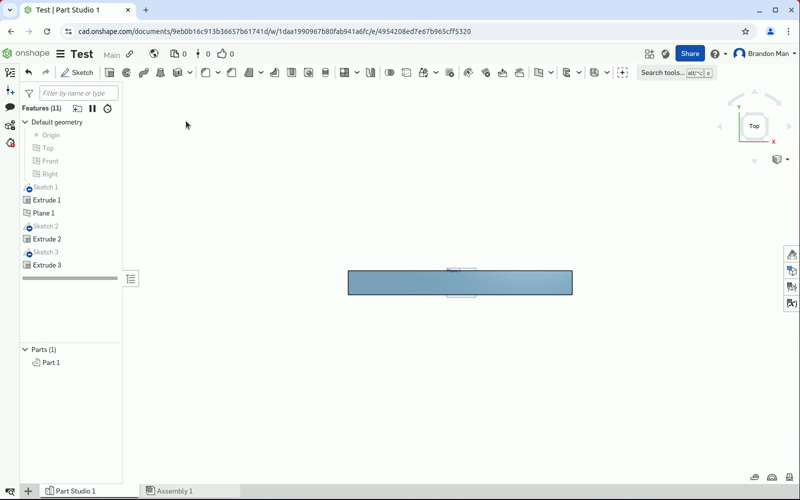
key(shift+h)
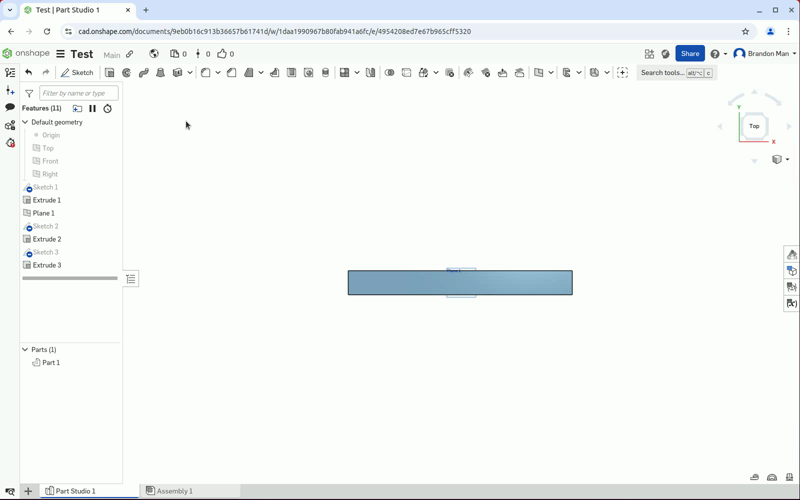
key(shift+h)
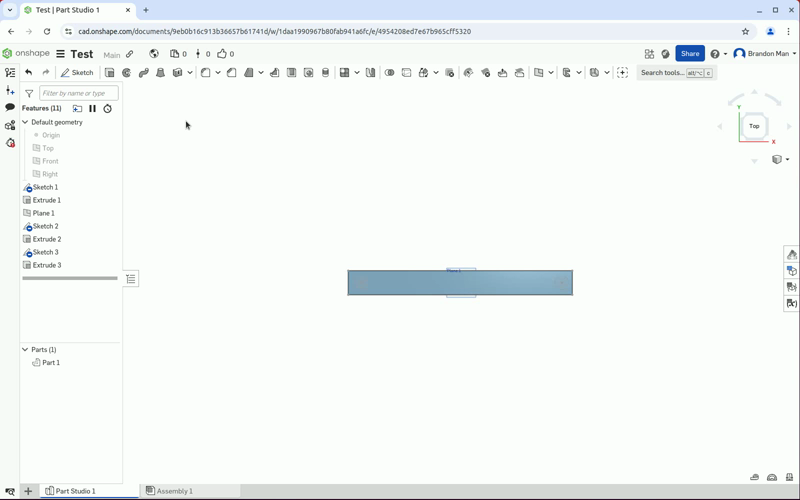
key(shift+7)
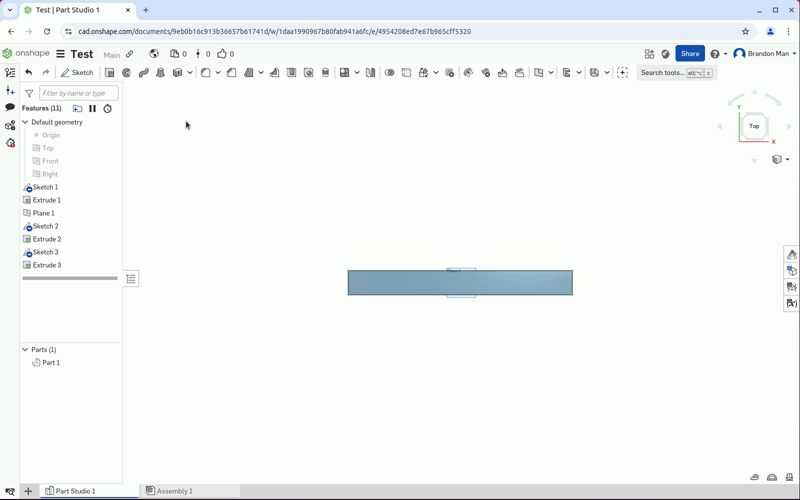
key(up, 3)
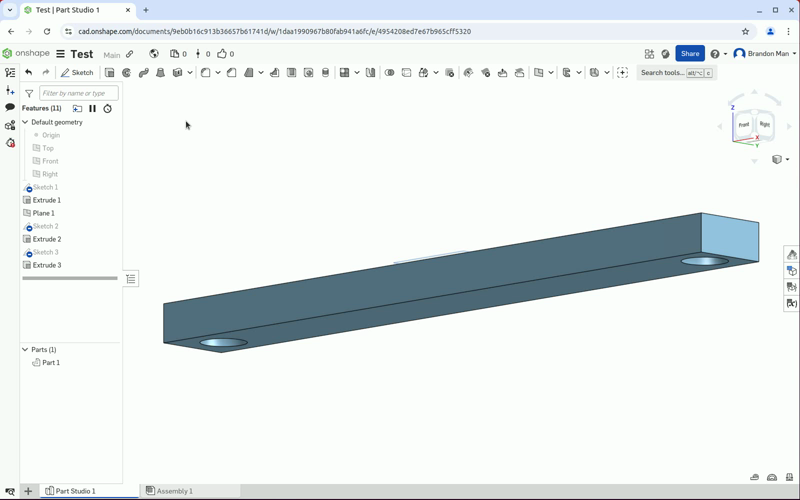
key(left, 3)
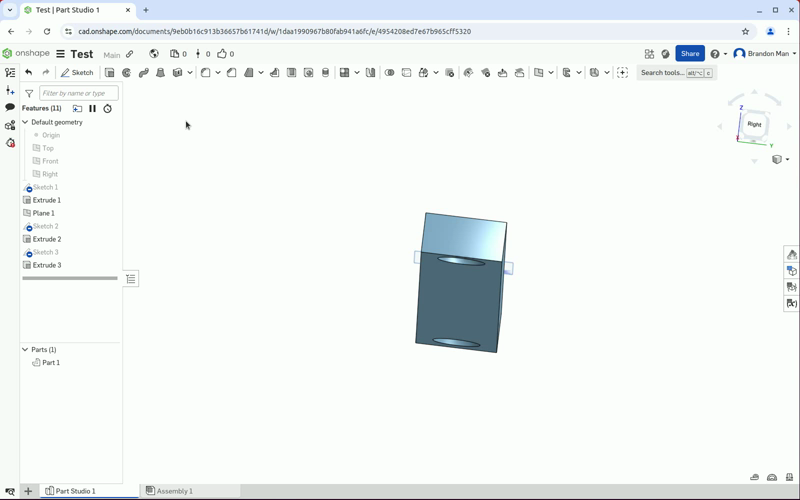
key(right, 3)
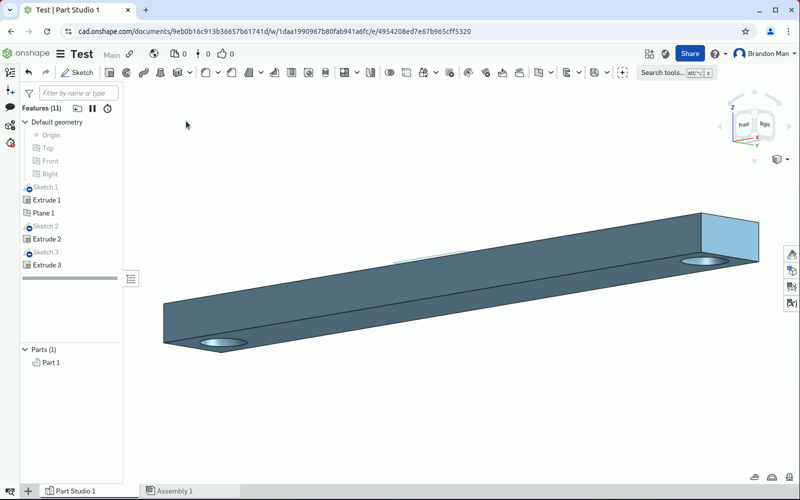
key(down, 3)
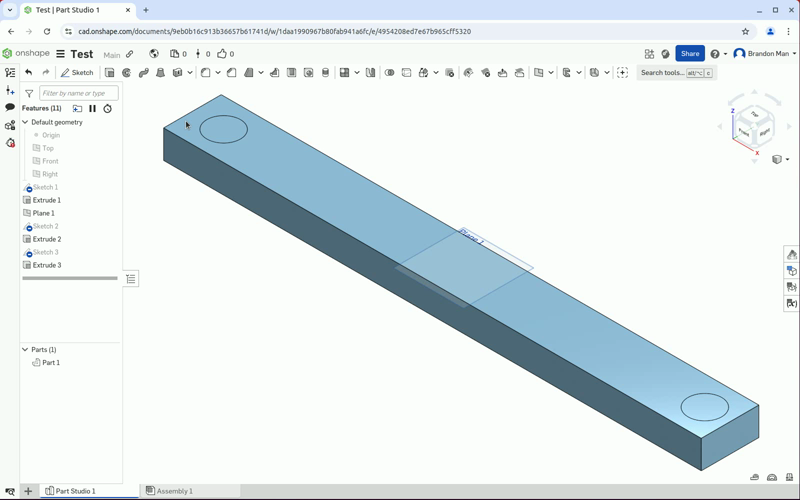
mouse_move(73, 189)
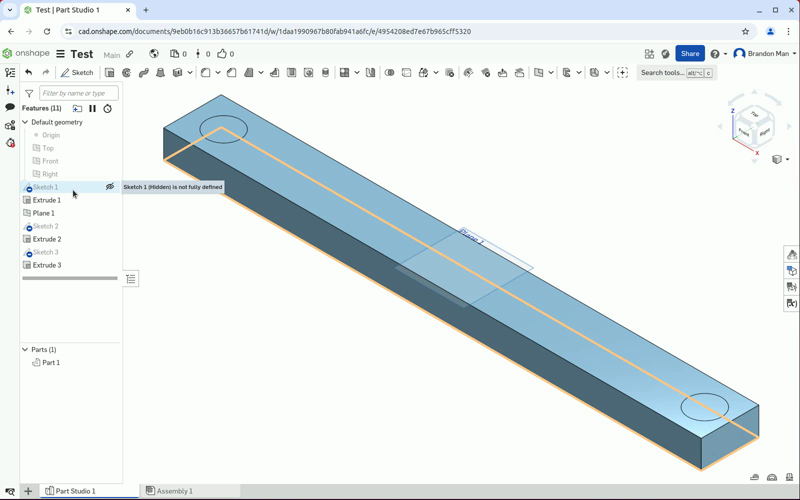
click(73, 189)